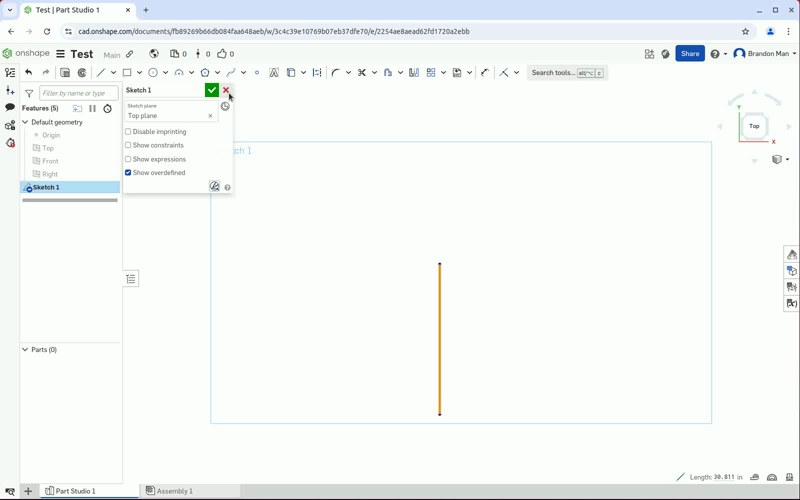
key(shift+h)
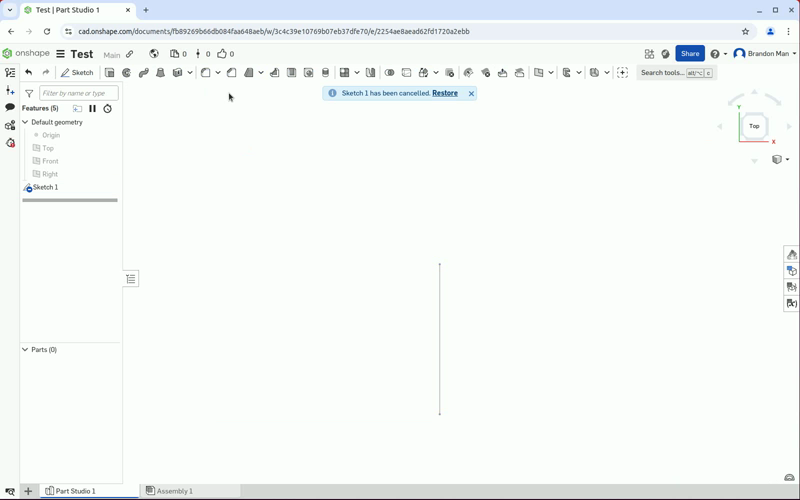
key(shift+s)
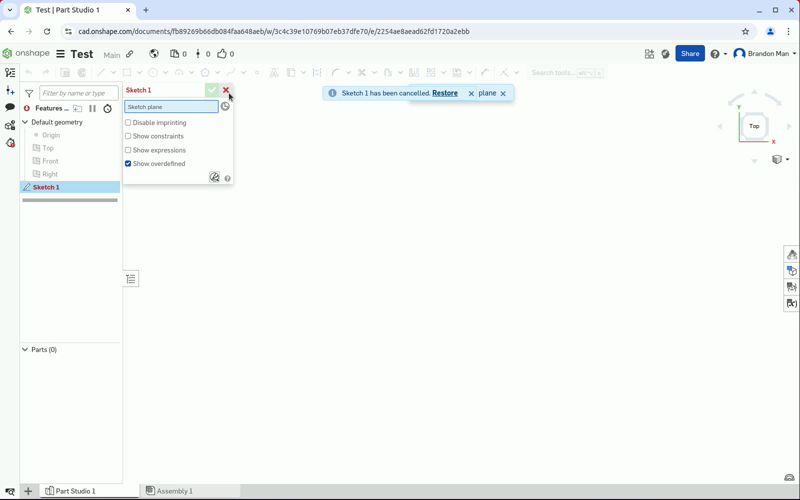
mouse_move(73, 150)
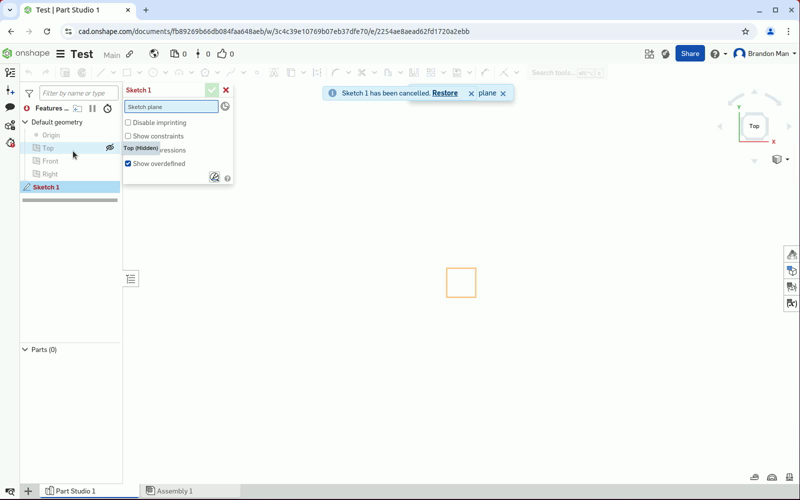
click(73, 150)
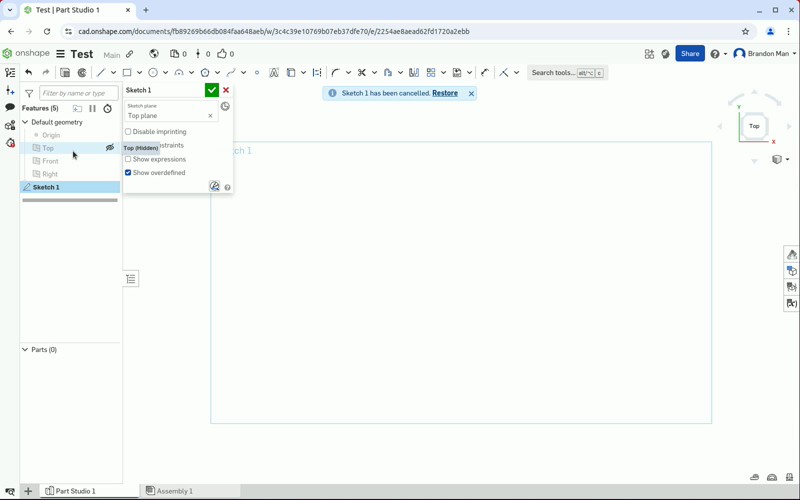
mouse_move(73, 352)
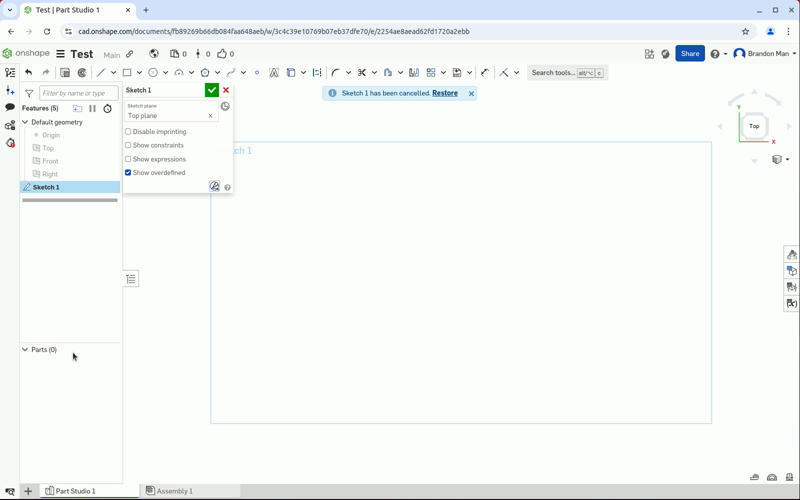
key(y)
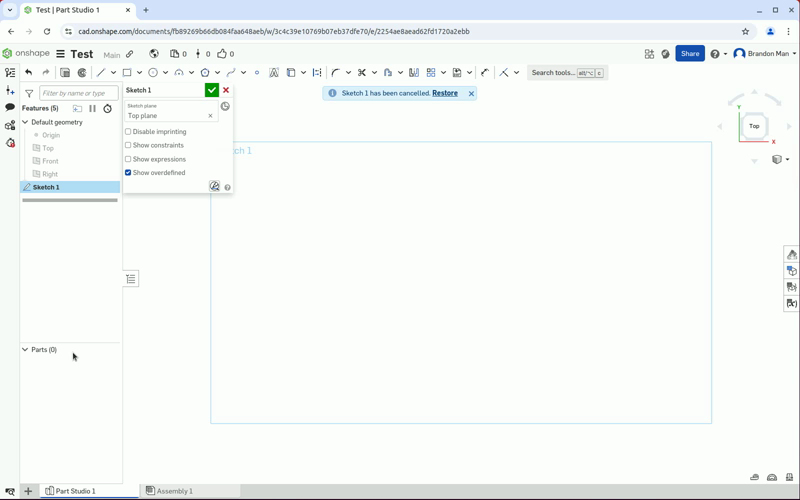
key(l)
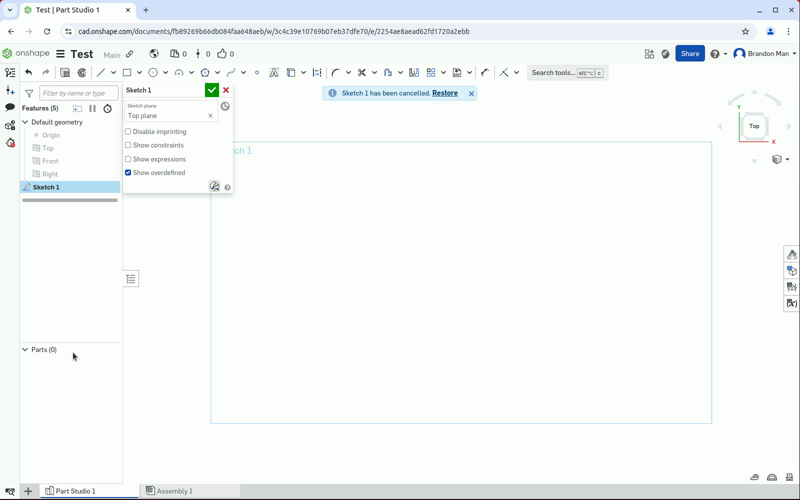
key_down(shift)
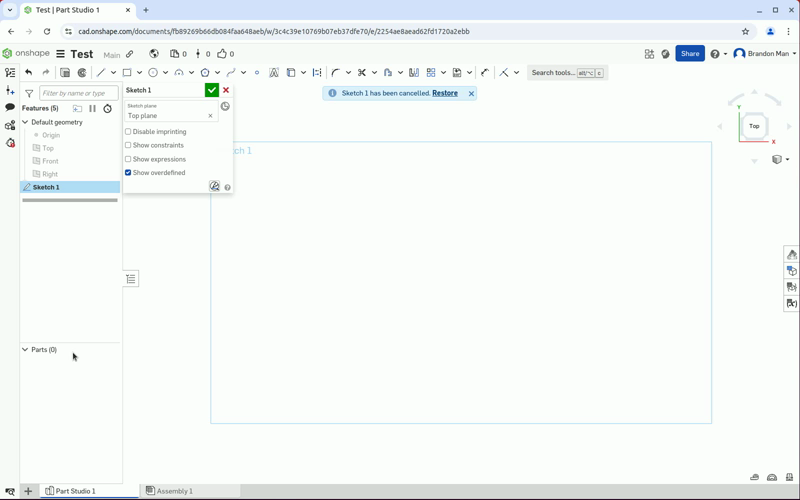
mouse_move(460, 282)
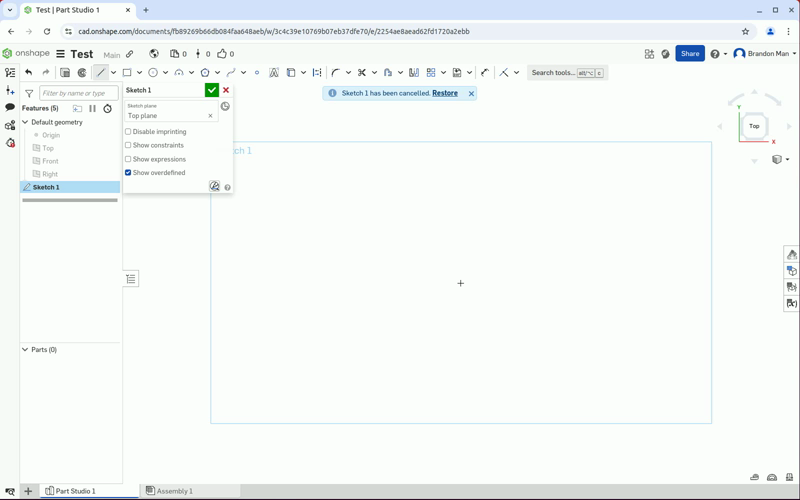
click(460, 282)
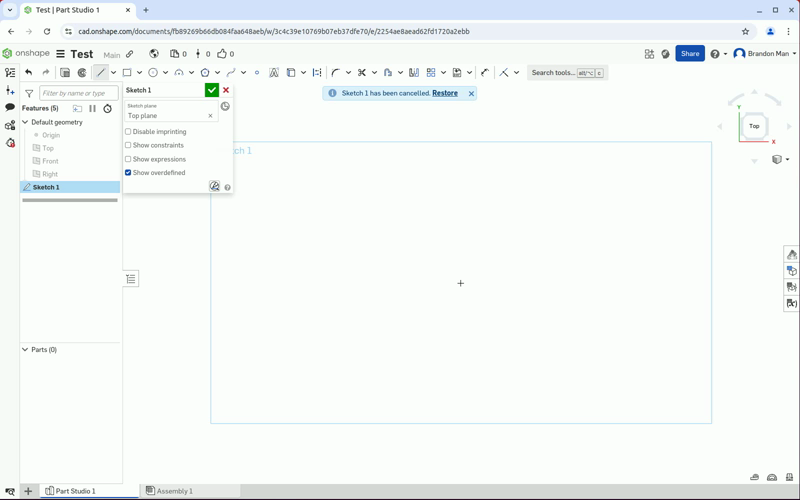
key_up(shift)
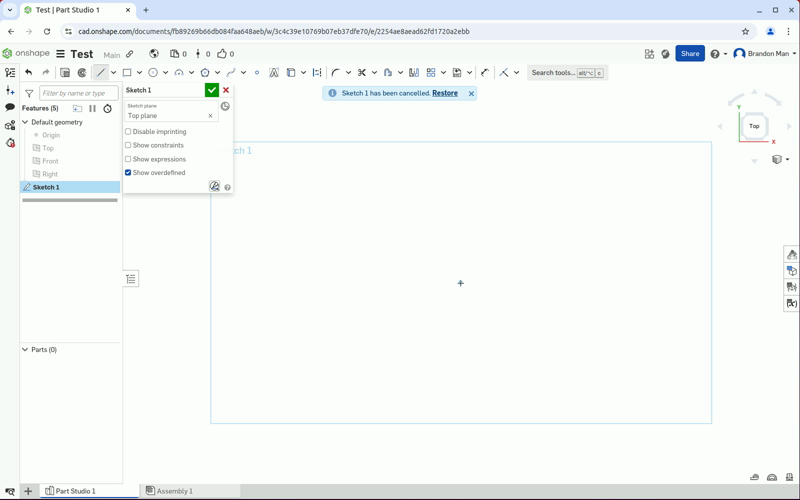
key_down(shift)
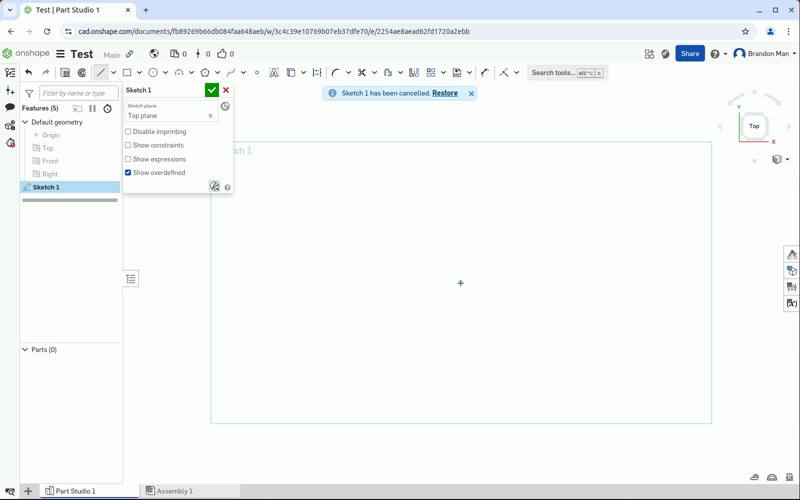
mouse_move(573, 282)
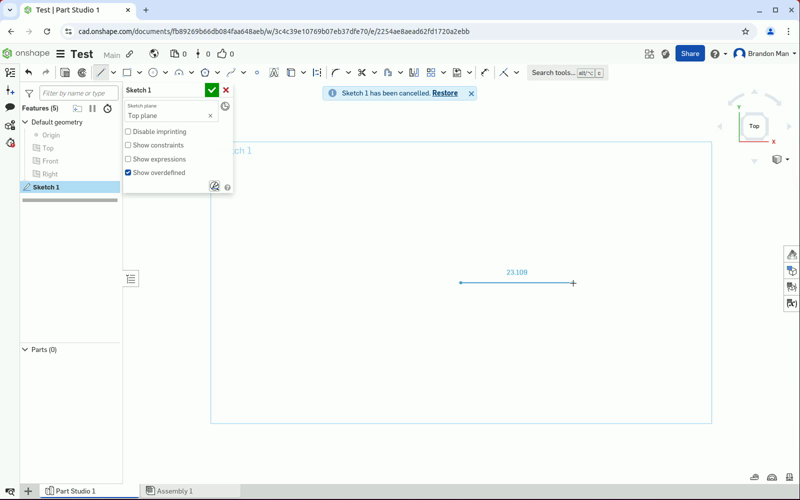
click(573, 282)
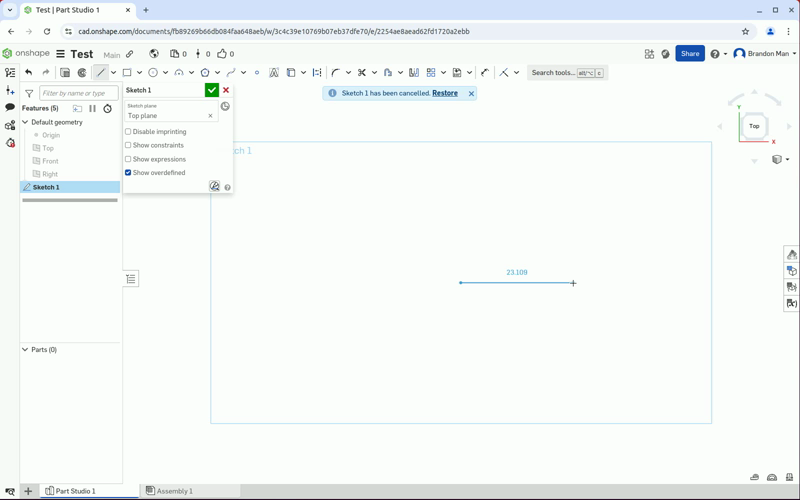
key_up(shift)
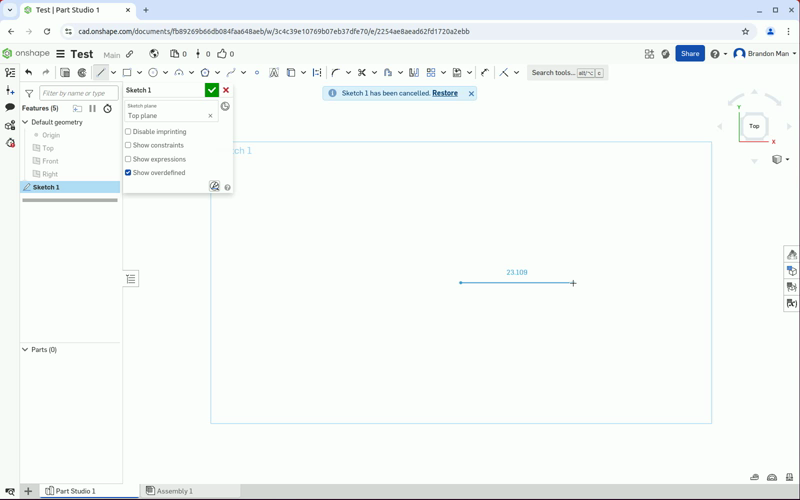
key_down(shift)
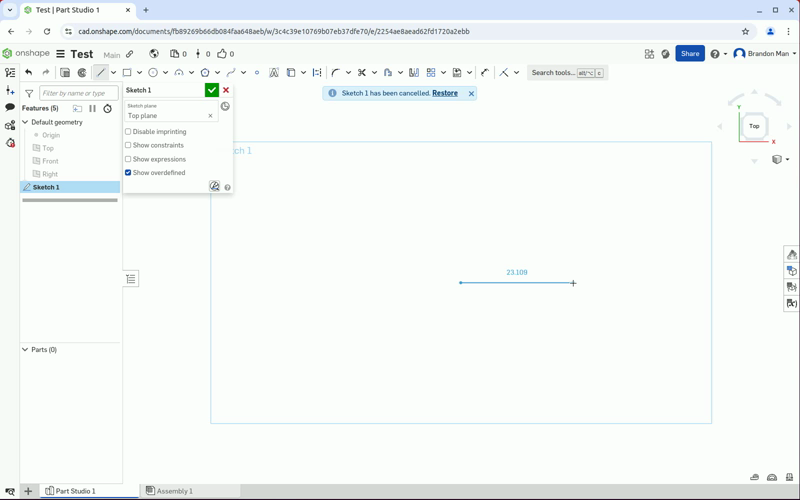
mouse_move(573, 170)
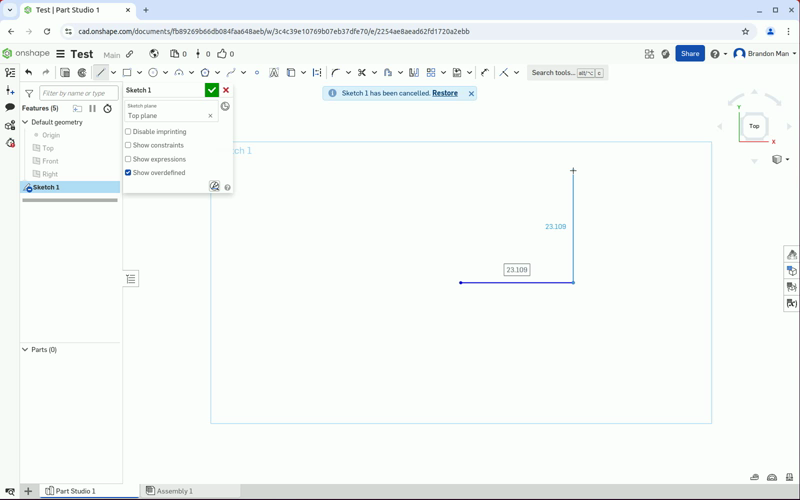
click(573, 170)
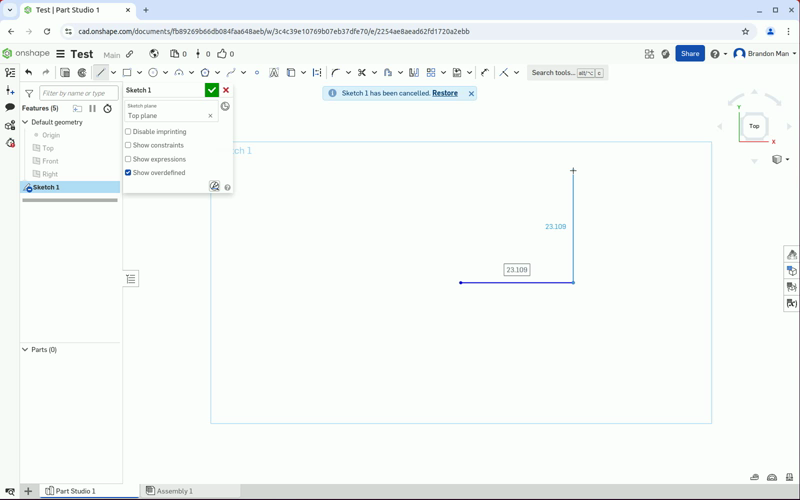
key_up(shift)
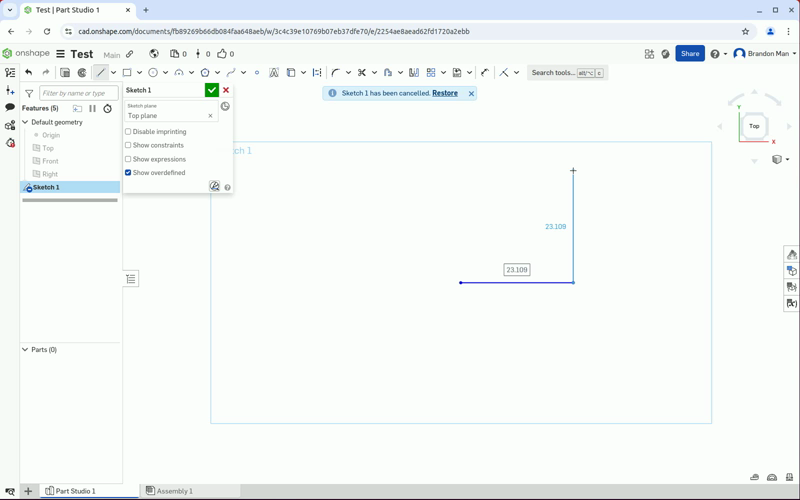
key_down(shift)
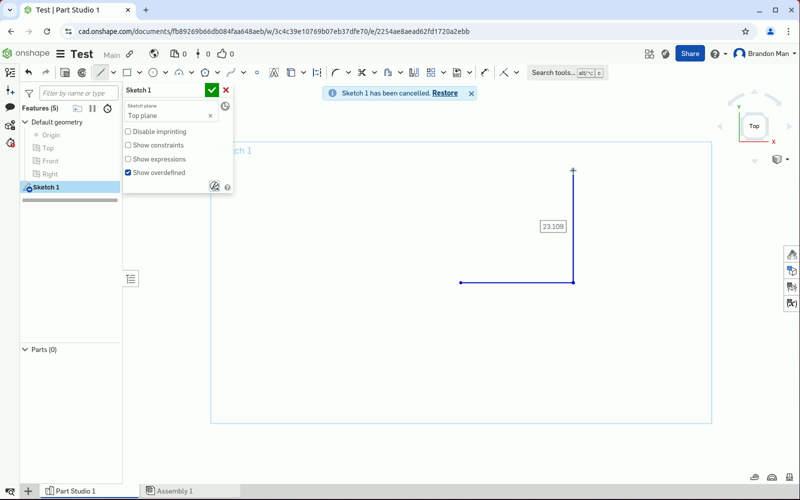
mouse_move(460, 170)
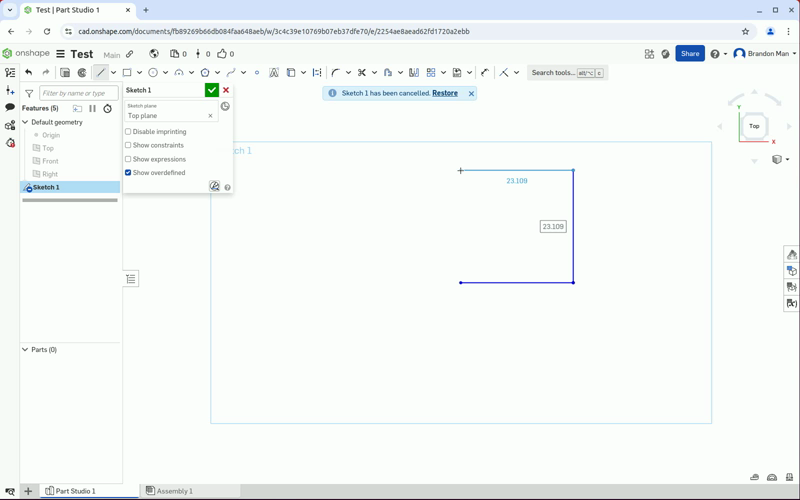
click(460, 170)
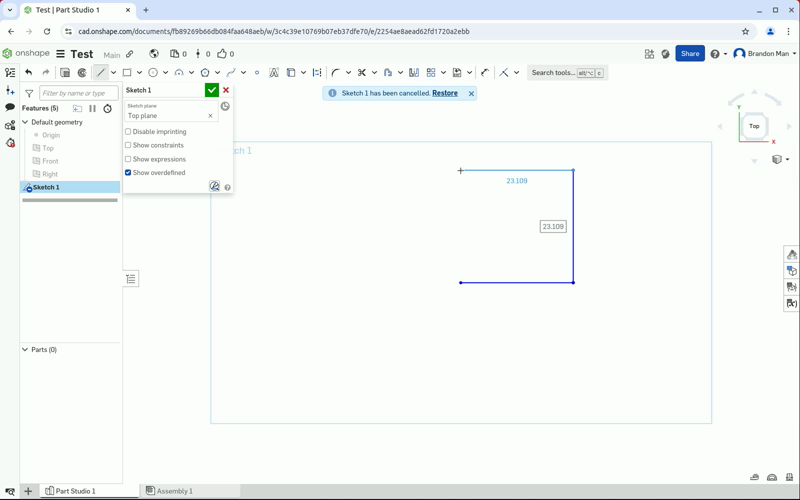
key_up(shift)
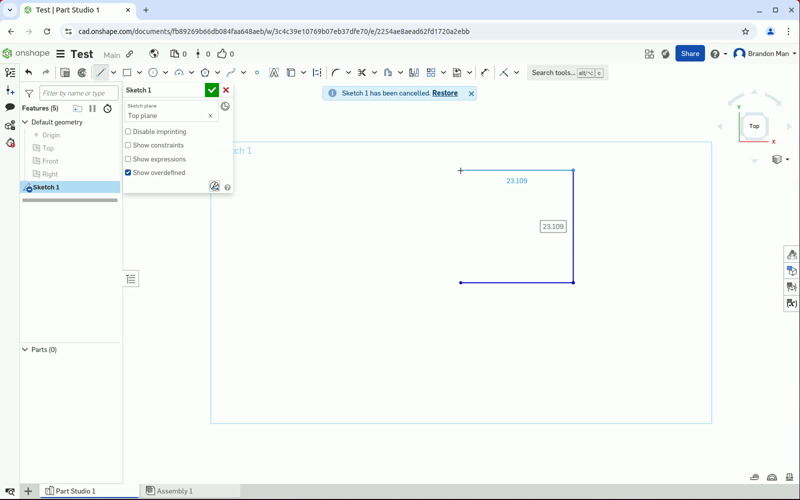
key_down(shift)
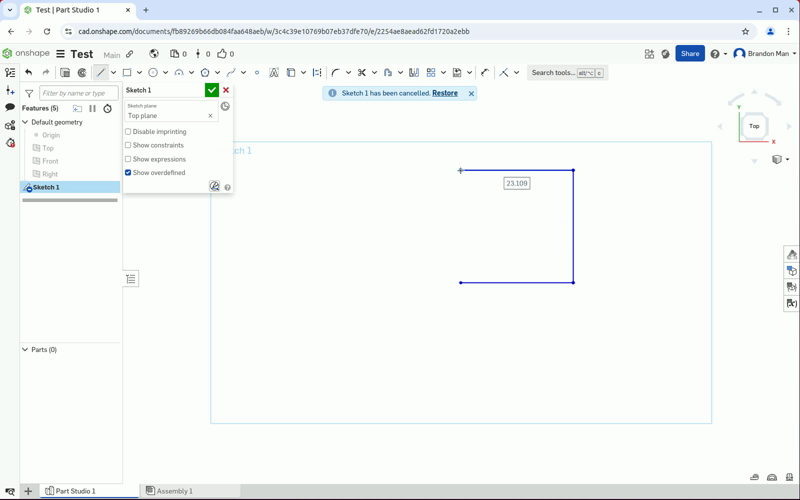
mouse_move(460, 282)
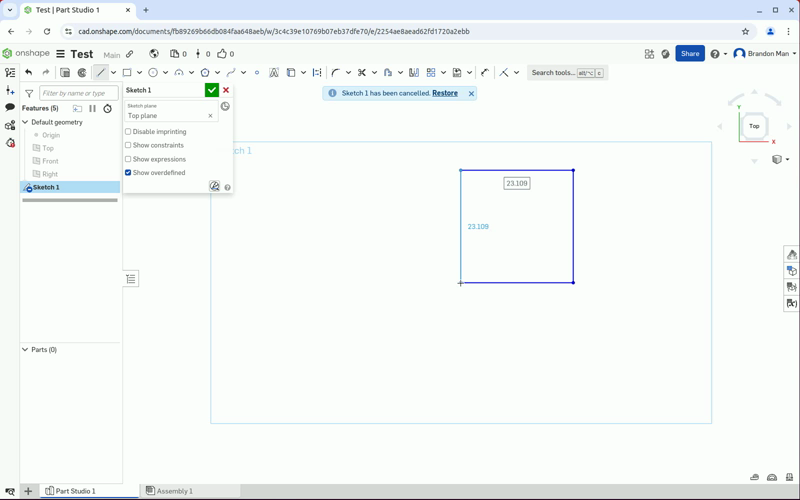
key_up(shift)
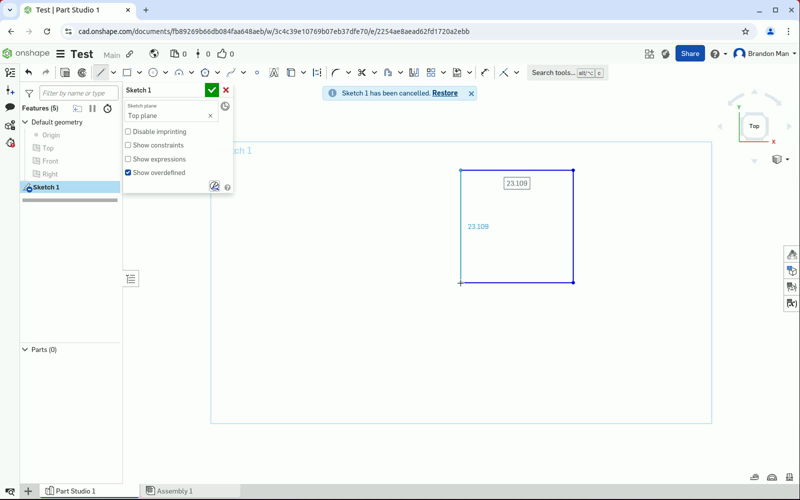
click(460, 282)
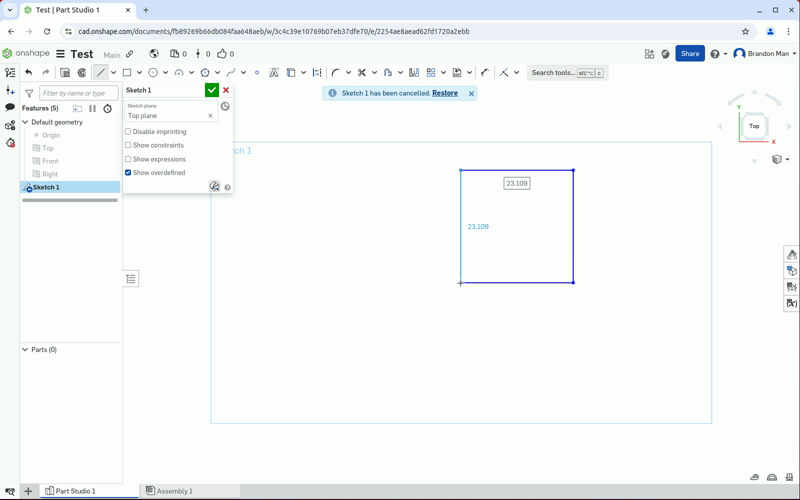
key(esc)
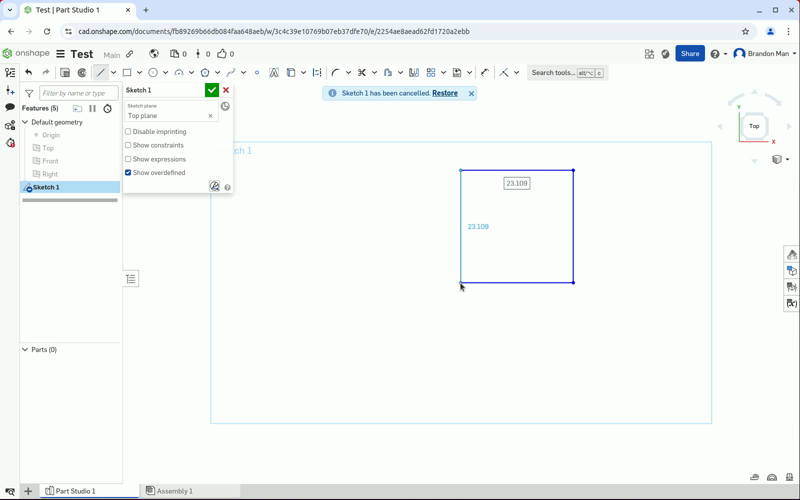
key(c)
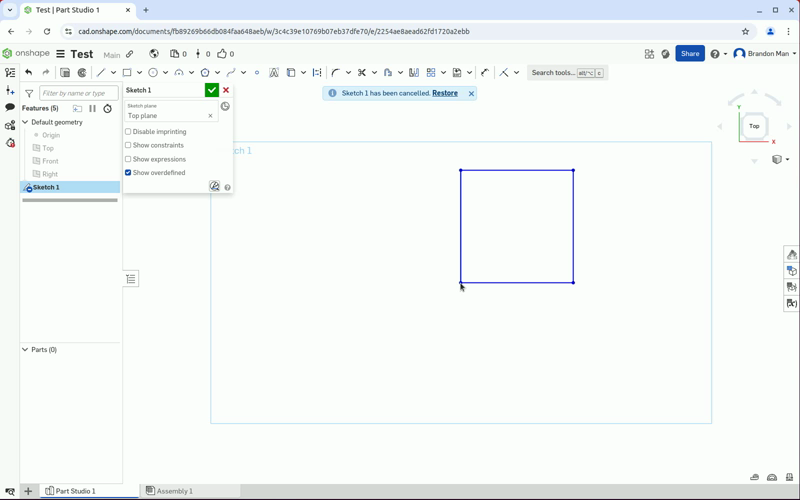
key_down(shift)
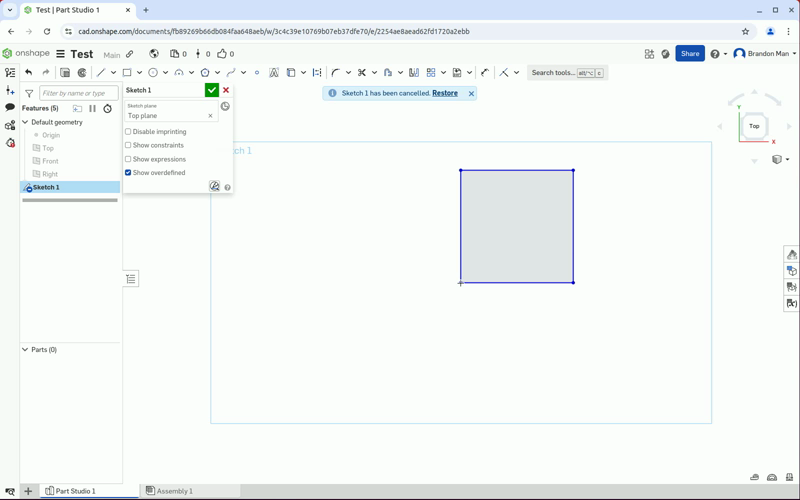
mouse_move(517, 226)
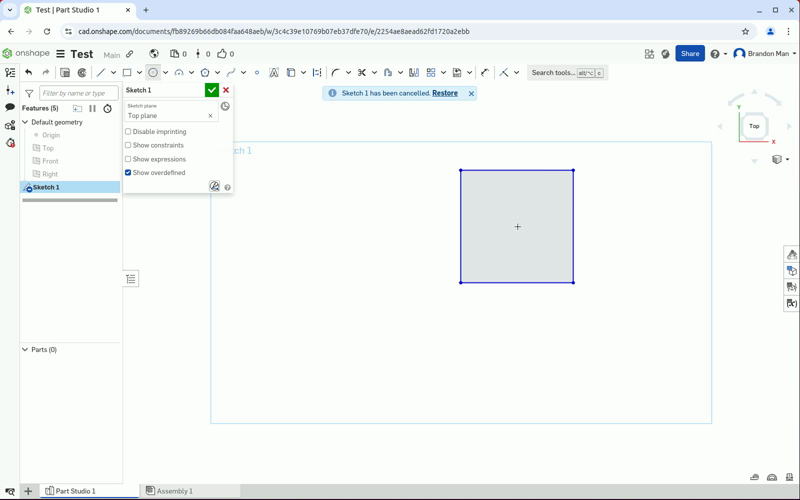
click(517, 226)
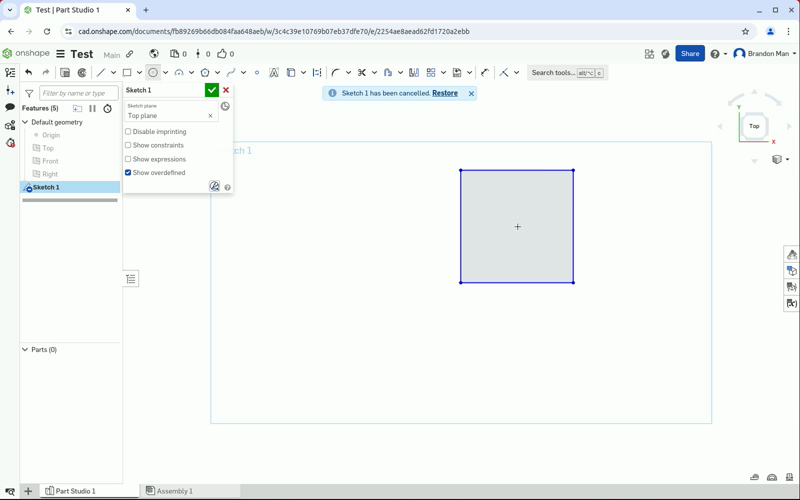
key_up(shift)
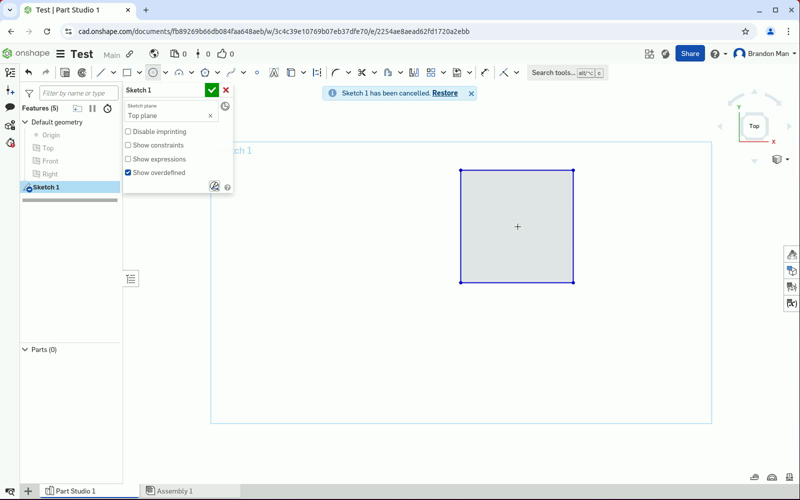
mouse_move(561, 226)
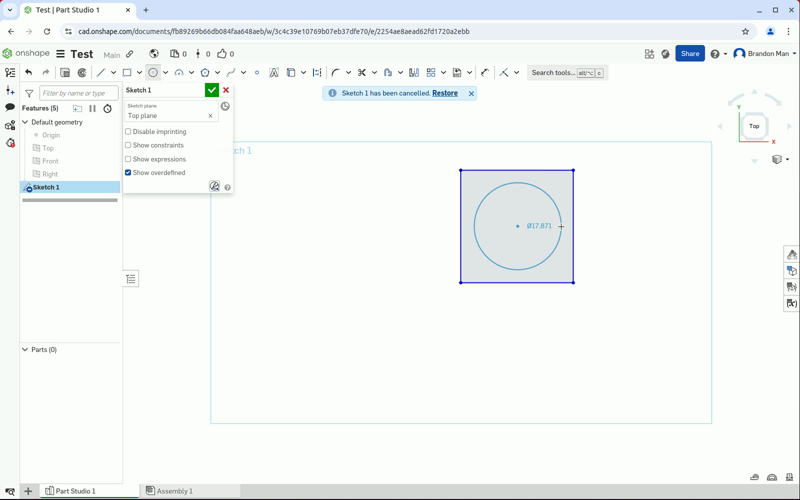
click(561, 226)
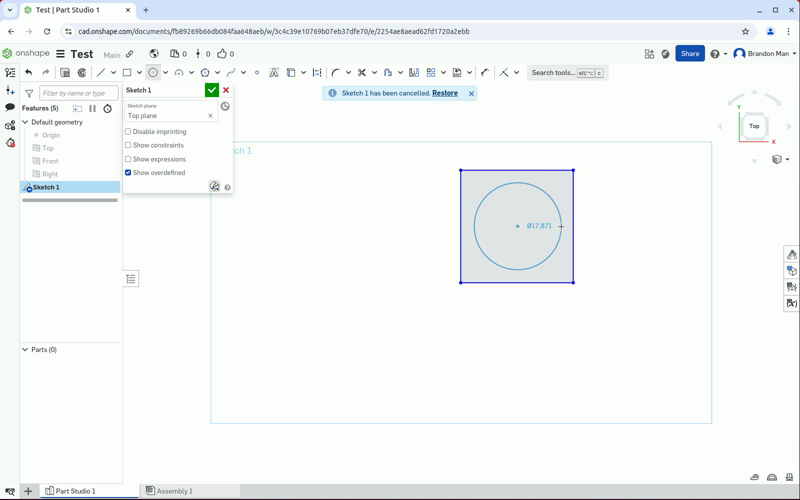
key(esc)
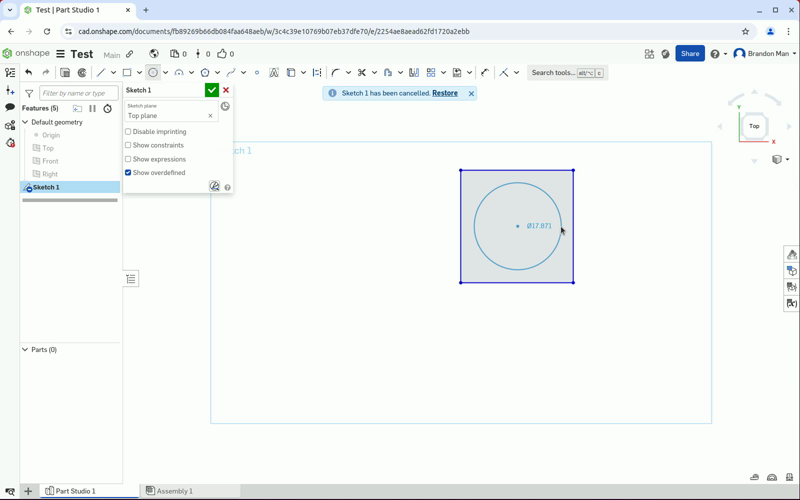
mouse_move(477, 191)
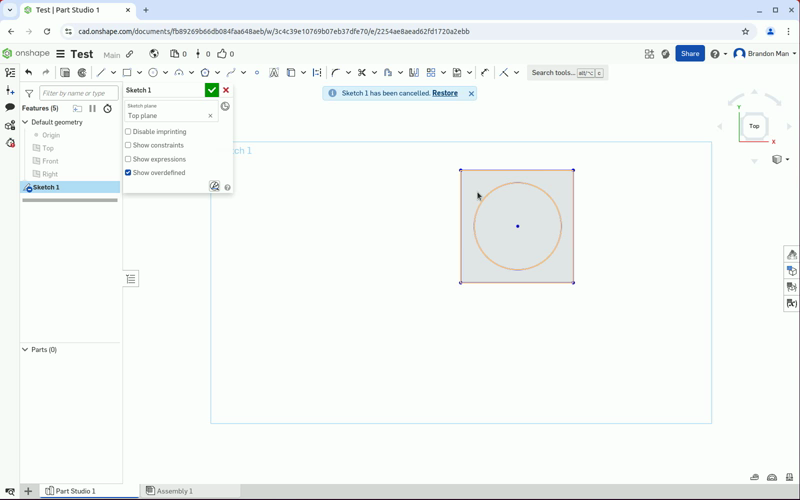
click(477, 191)
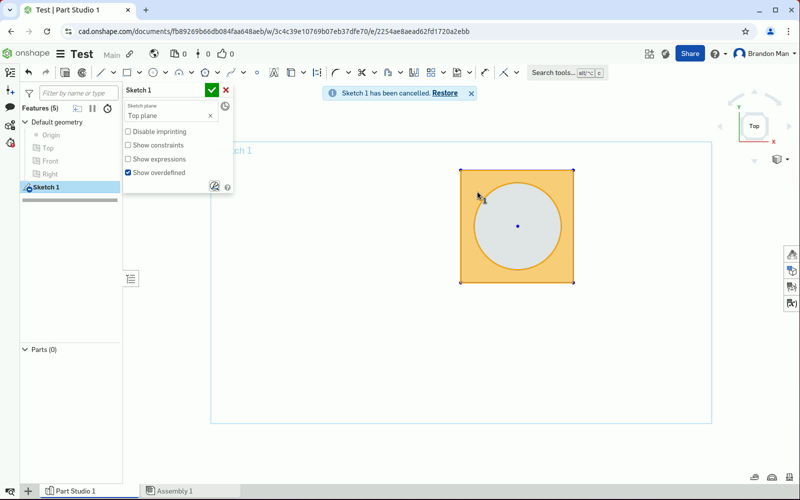
mouse_move(73, 352)
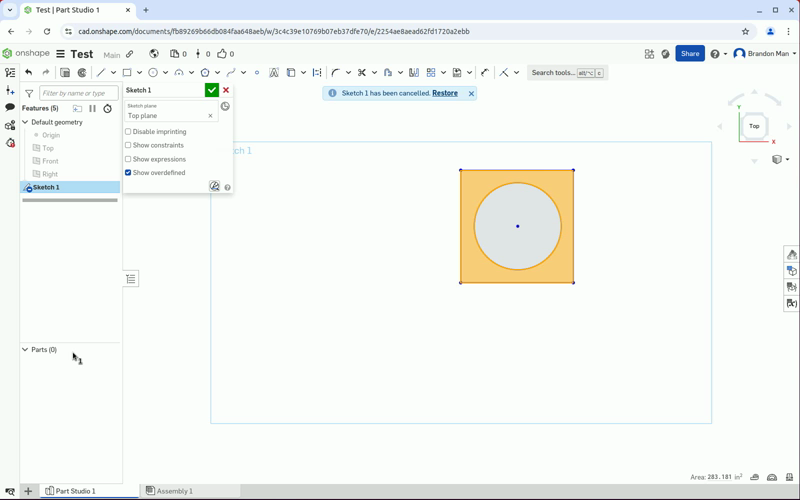
key(shift+y)
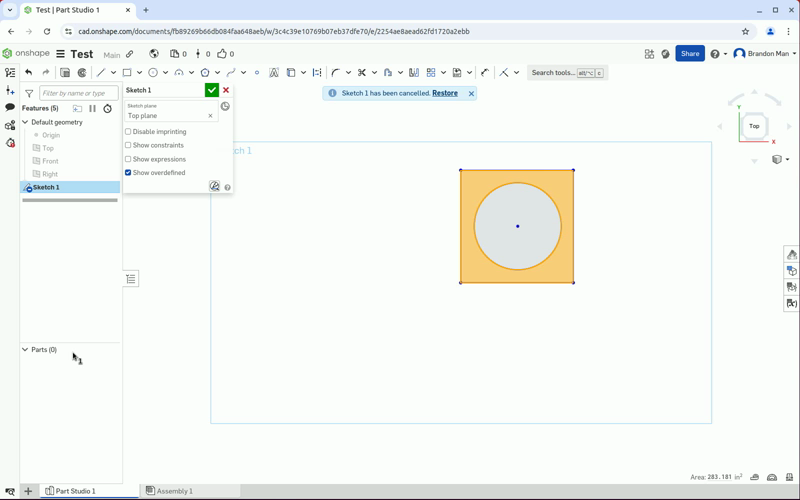
key(shift+e)
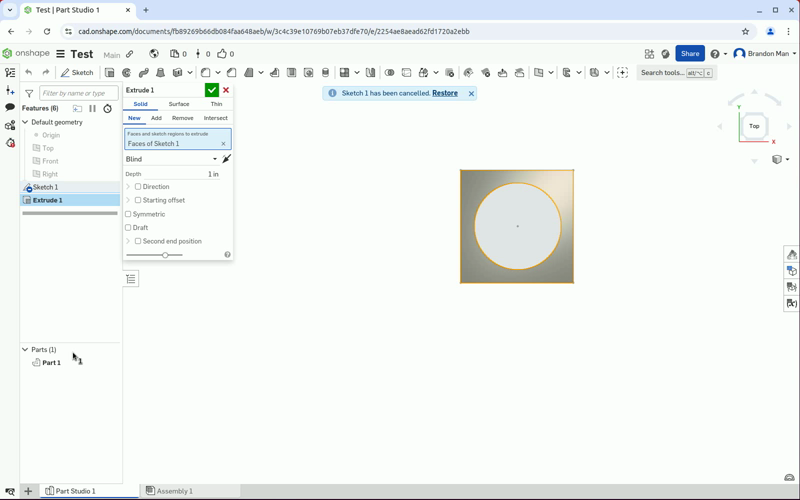
mouse_move(143, 106)
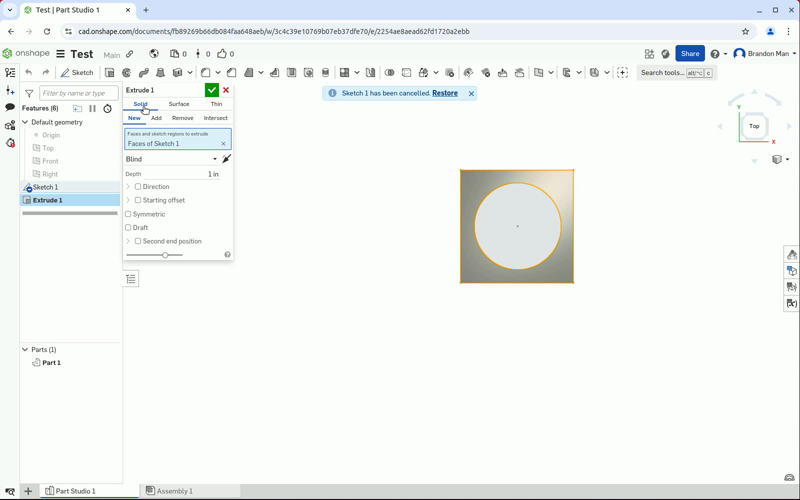
click(143, 106)
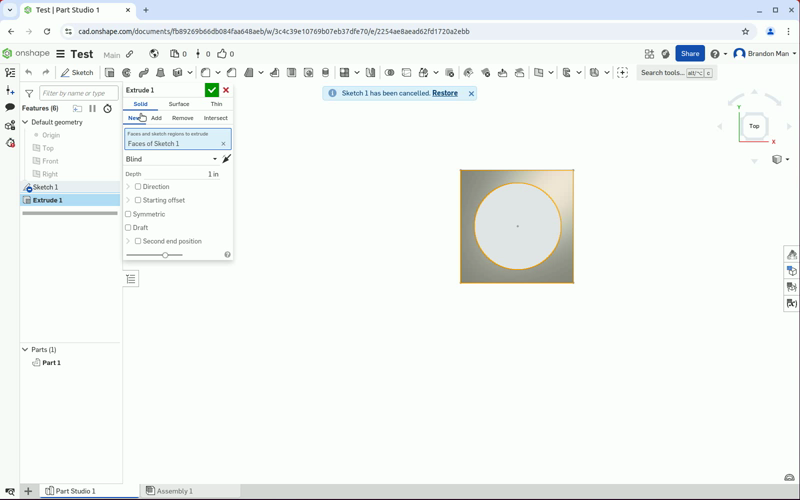
mouse_move(137, 120)
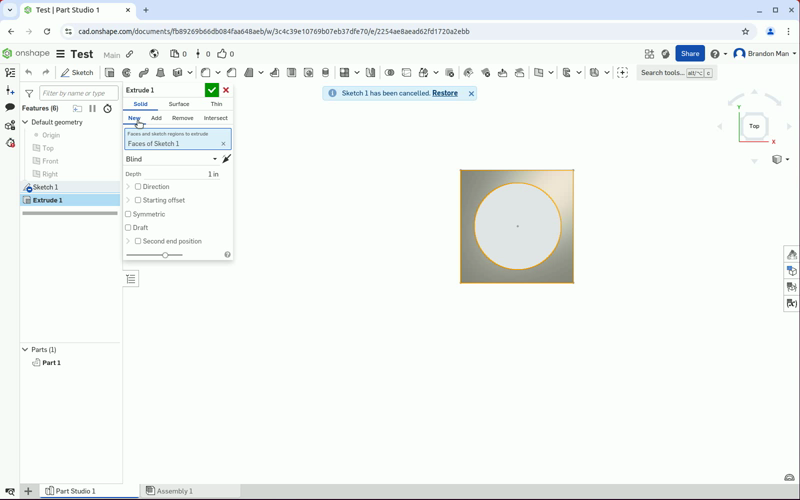
click(137, 120)
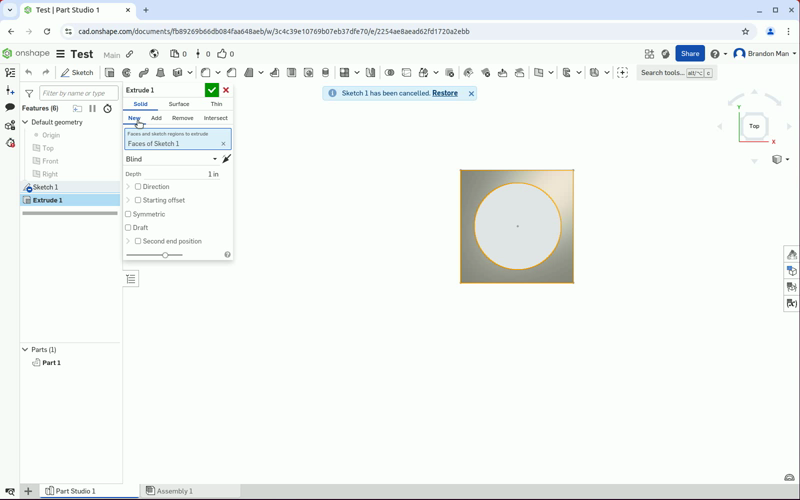
key(tab, 4)
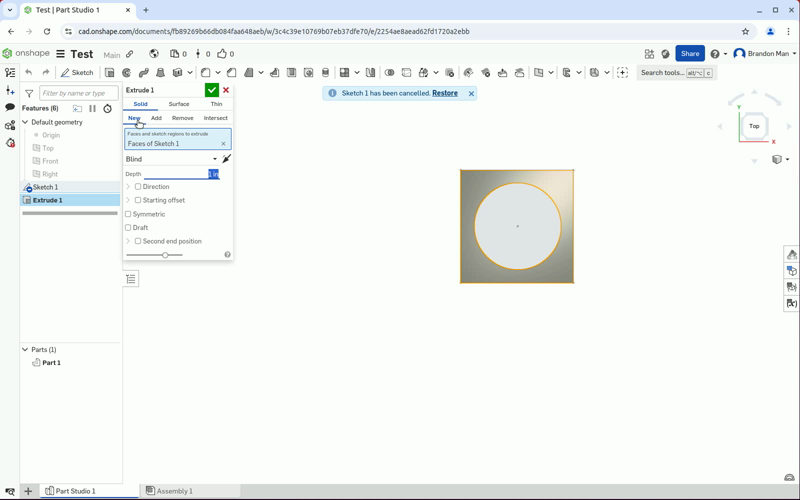
text(13.961)
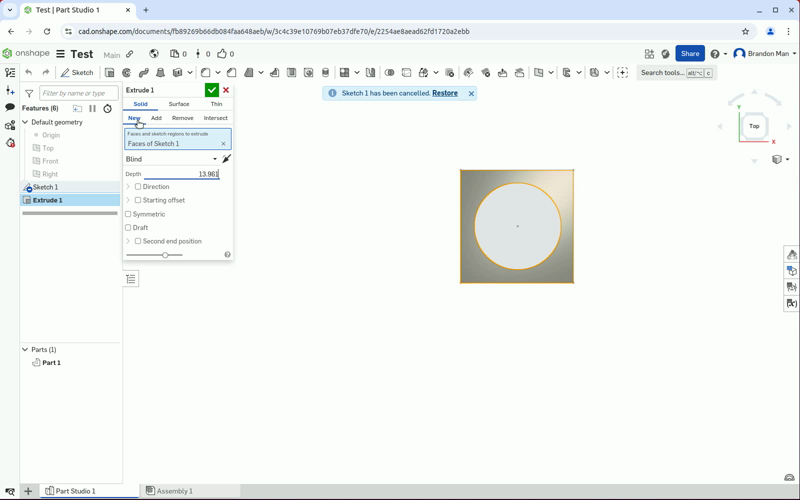
key(enter)
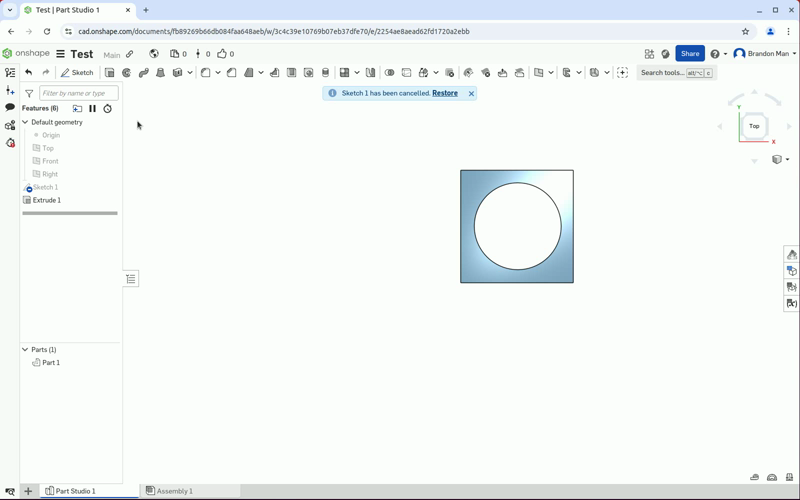
key(shift+h)
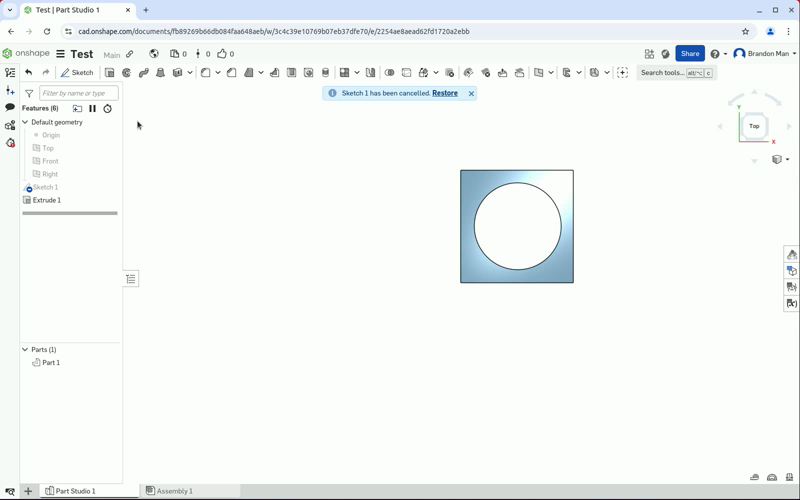
key(shift+h)
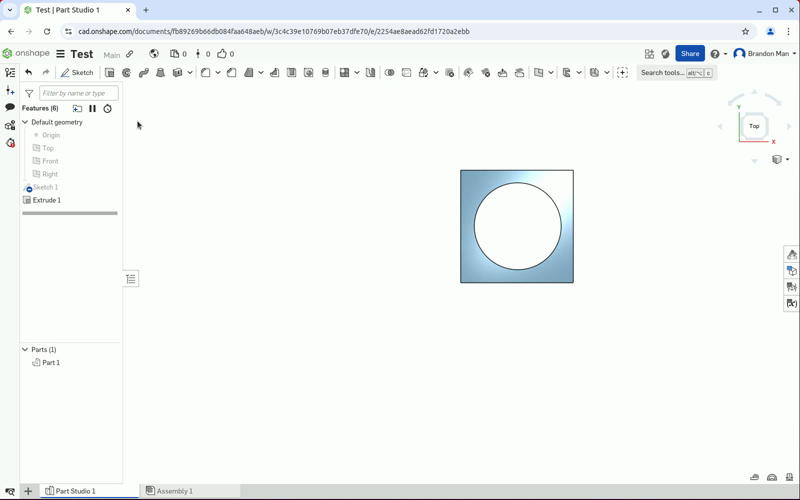
mouse_move(73, 189)
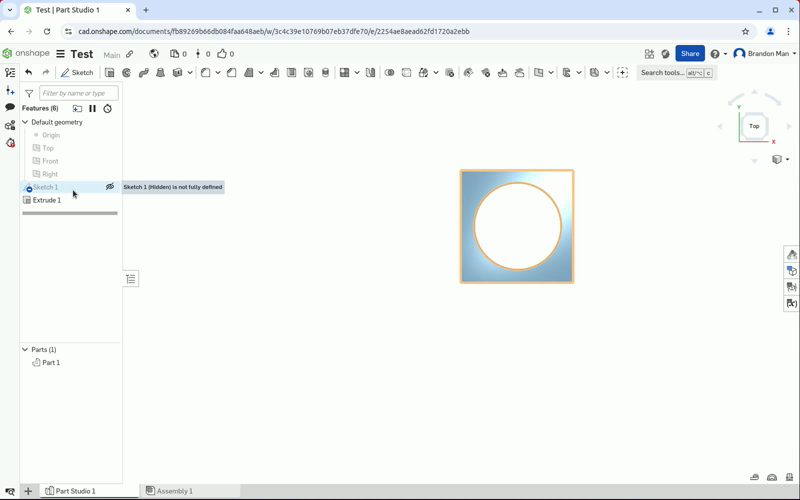
click(73, 189)
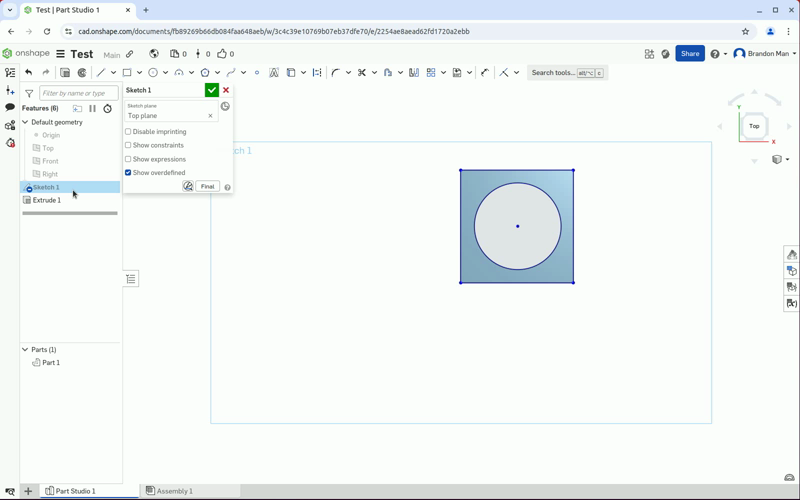
mouse_move(229, 92)
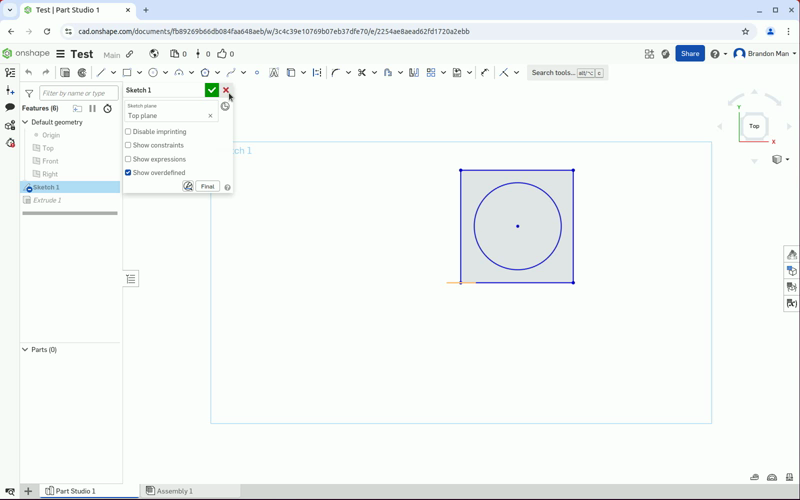
click(229, 92)
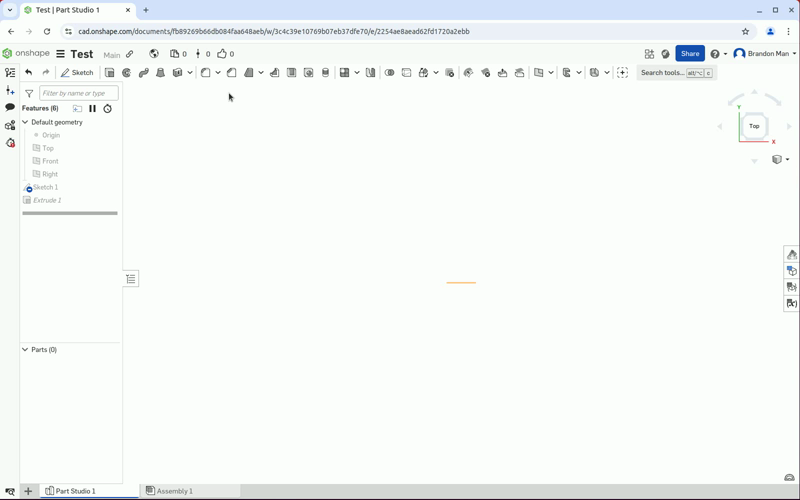
mouse_move(73, 352)
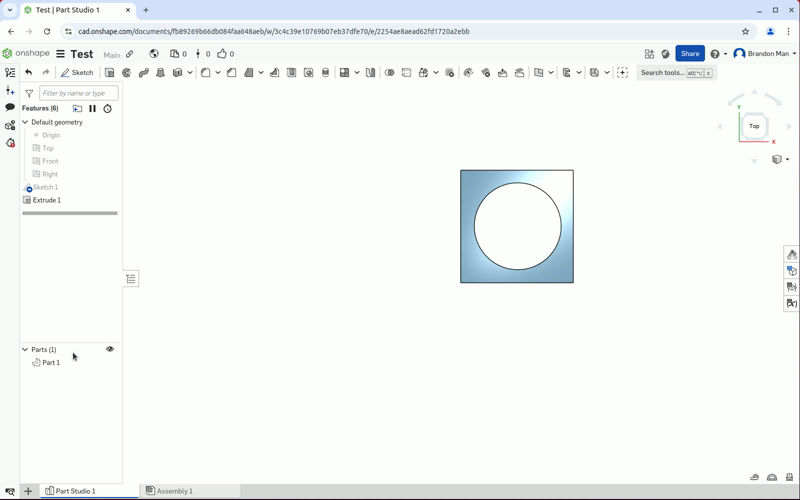
key(y)
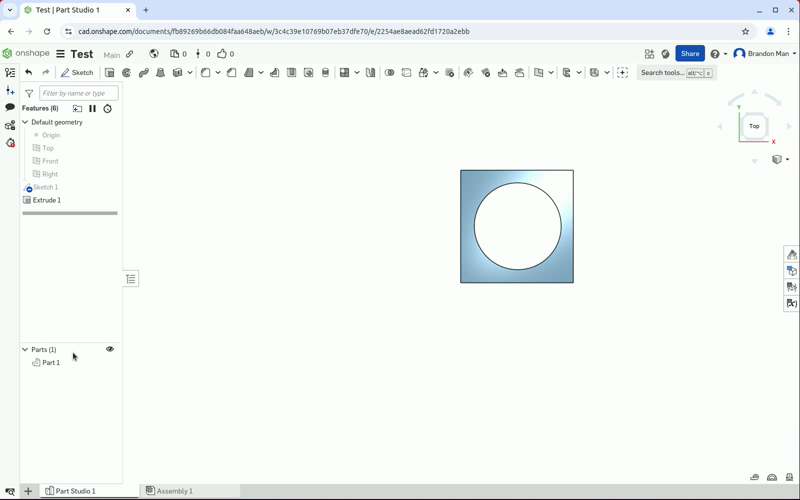
key(shift+p)
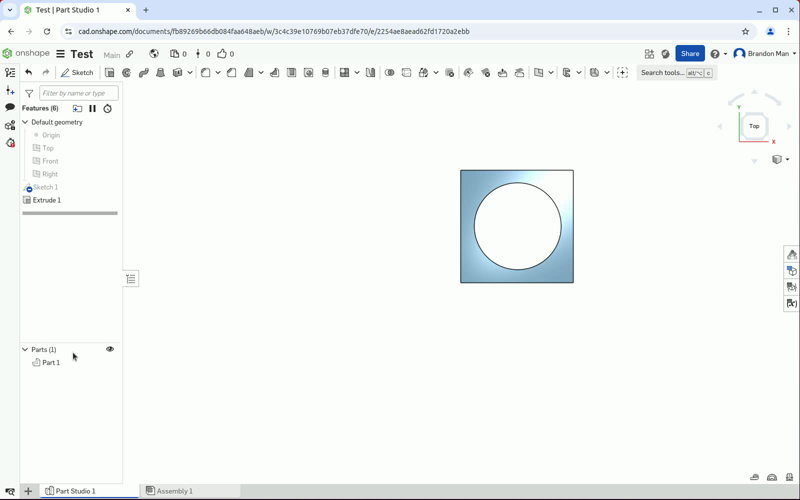
key(space)
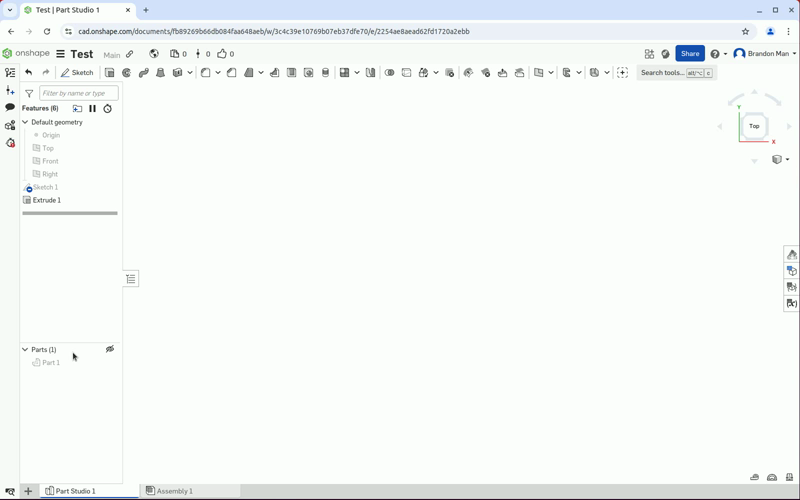
key_down(shift)
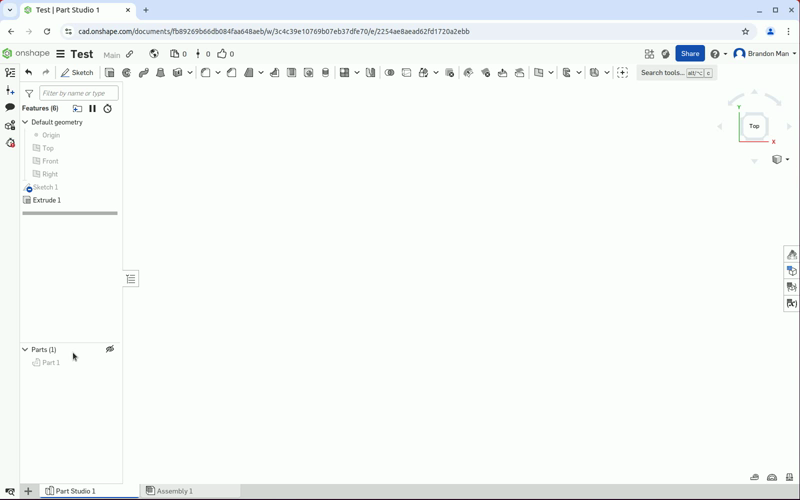
key(up)
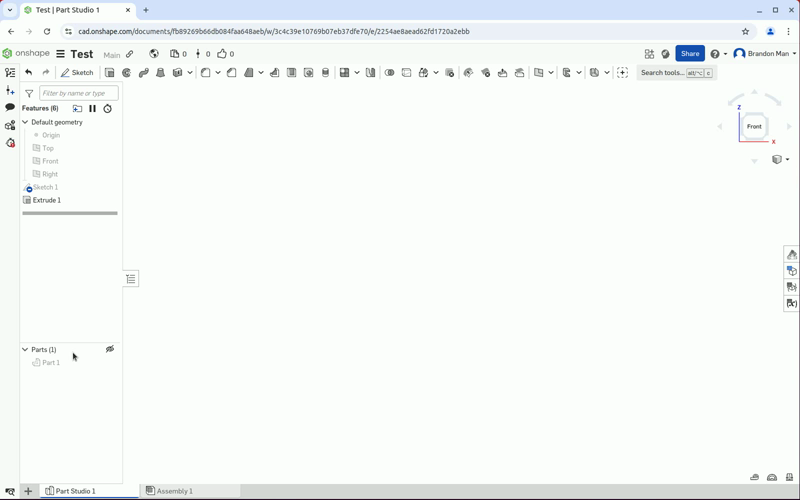
key_up(shift)
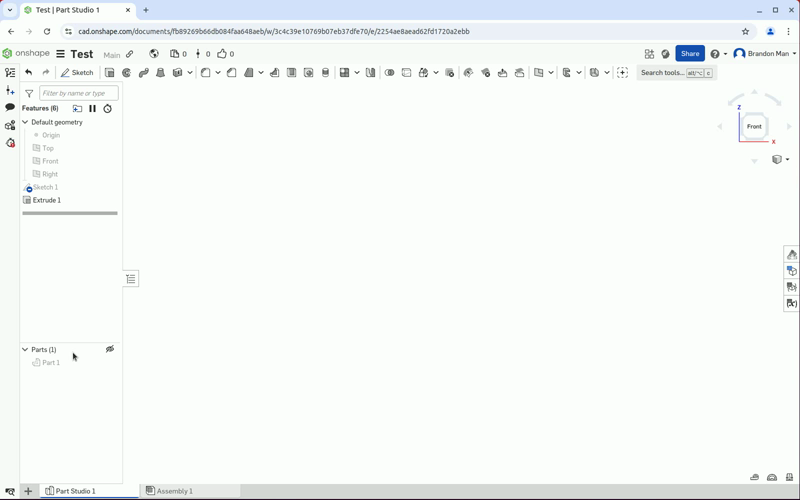
mouse_move(73, 352)
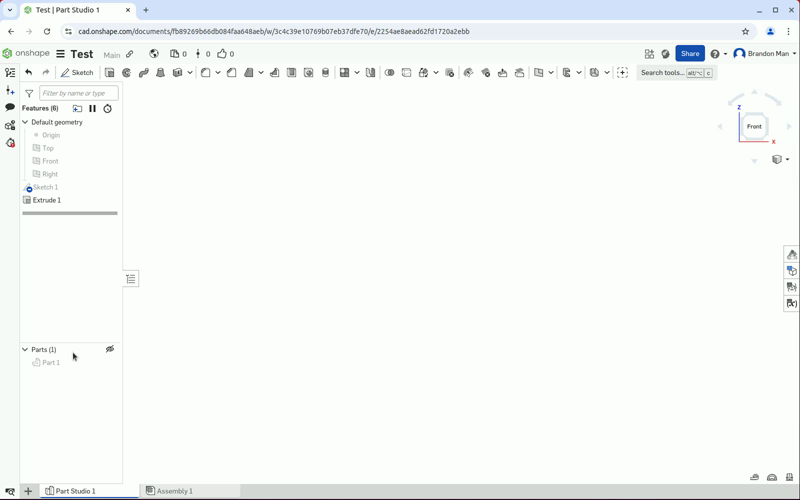
key(shift+y)
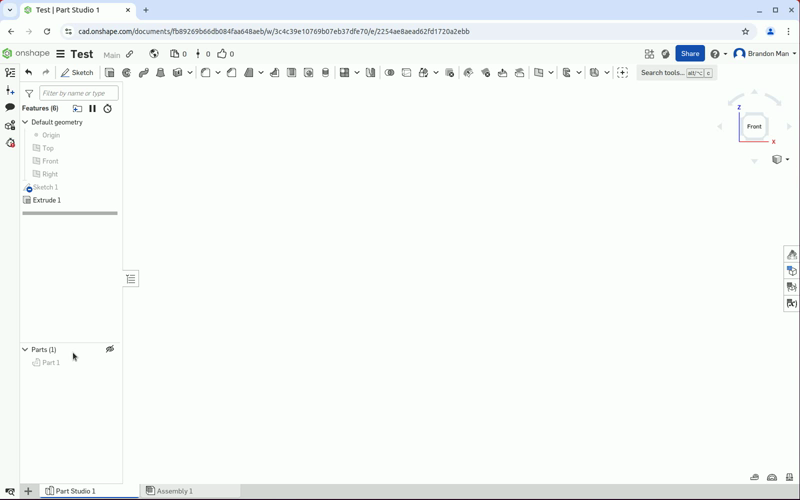
key(shift+s)
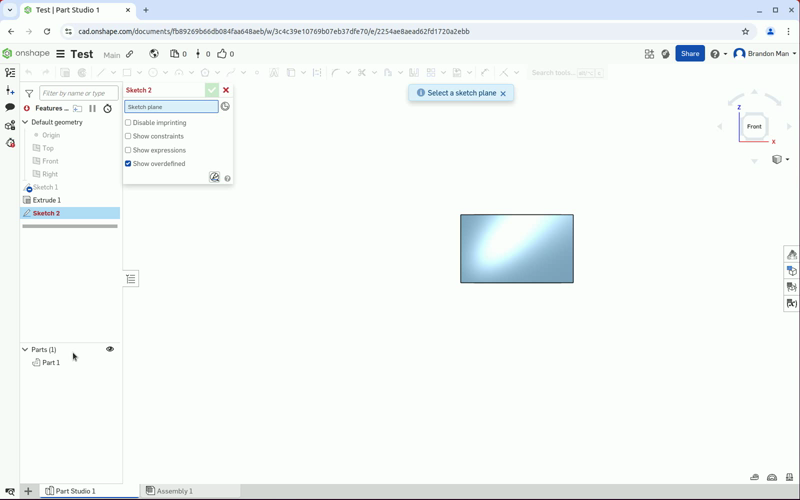
mouse_move(73, 163)
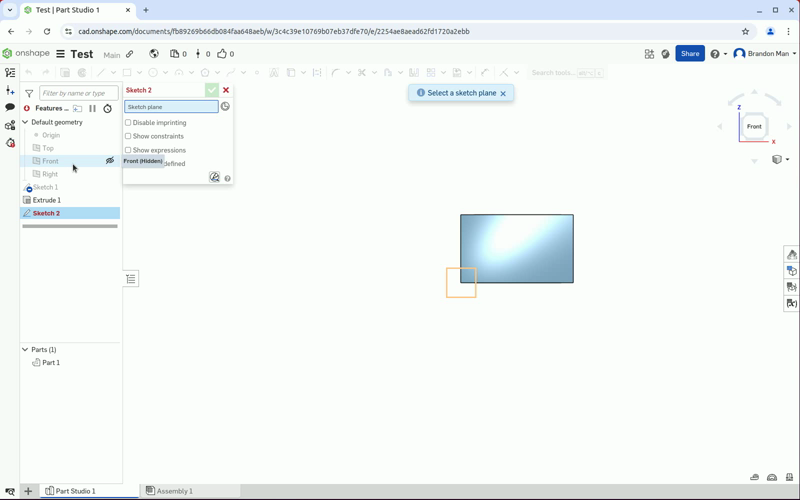
click(73, 163)
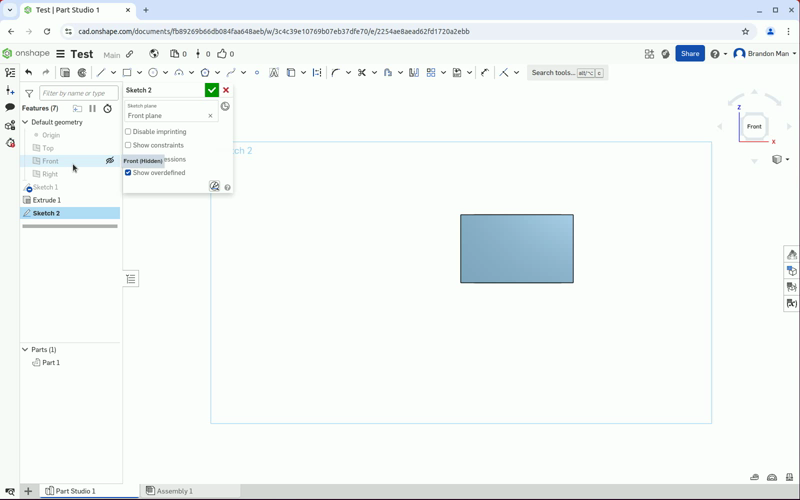
mouse_move(73, 352)
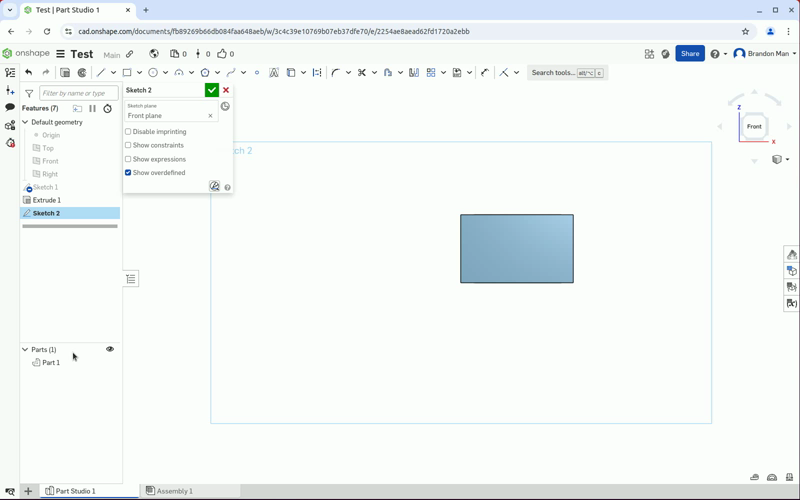
key(y)
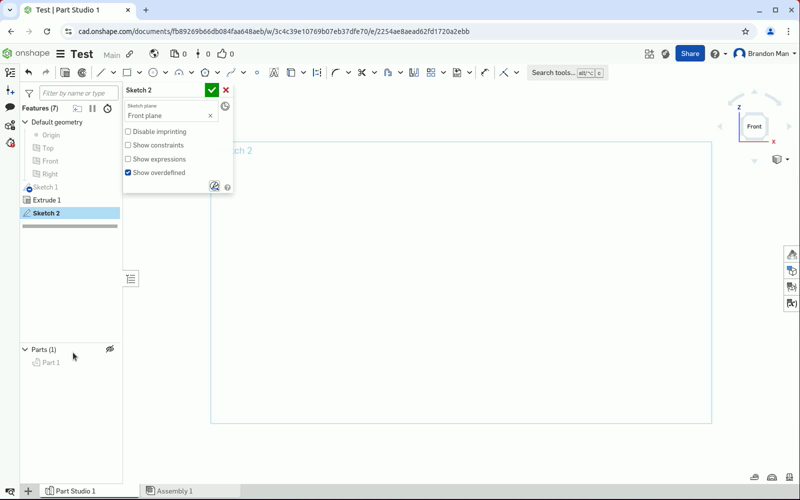
key(c)
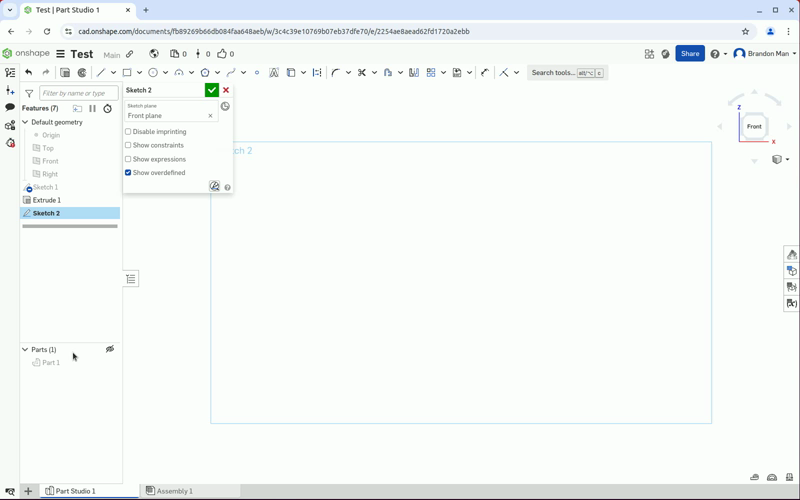
key_down(shift)
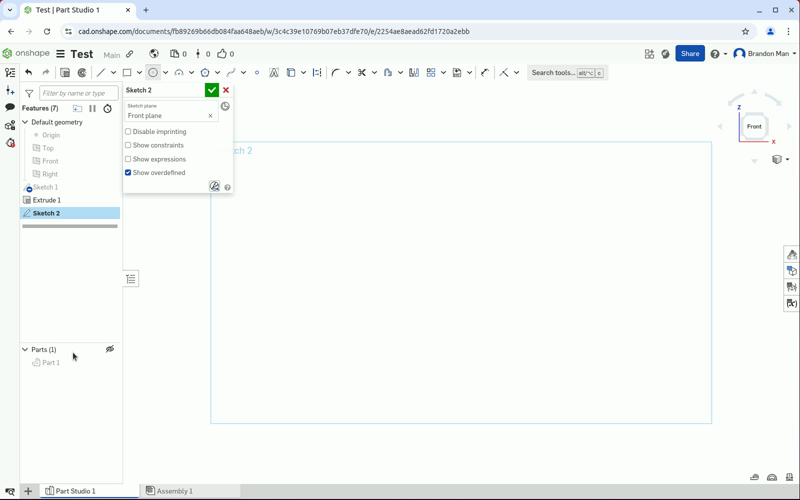
mouse_move(517, 249)
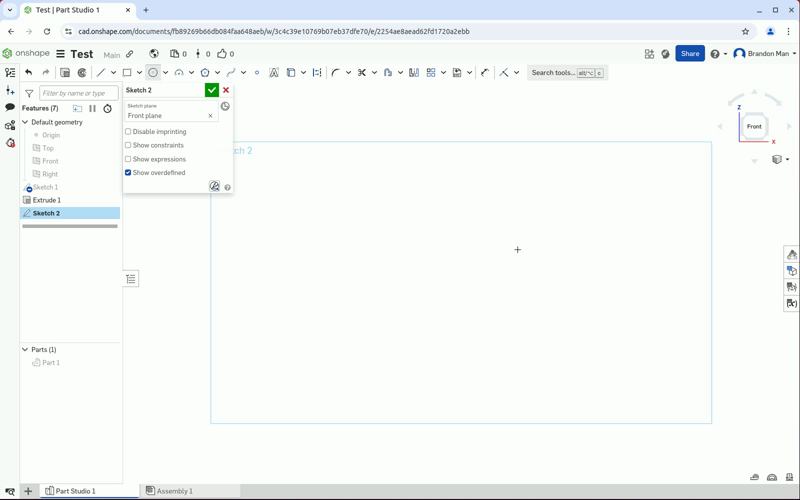
click(517, 249)
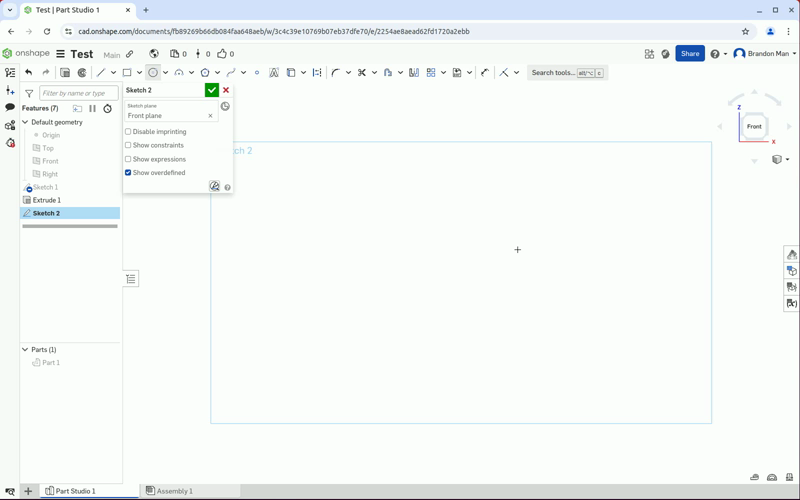
key_up(shift)
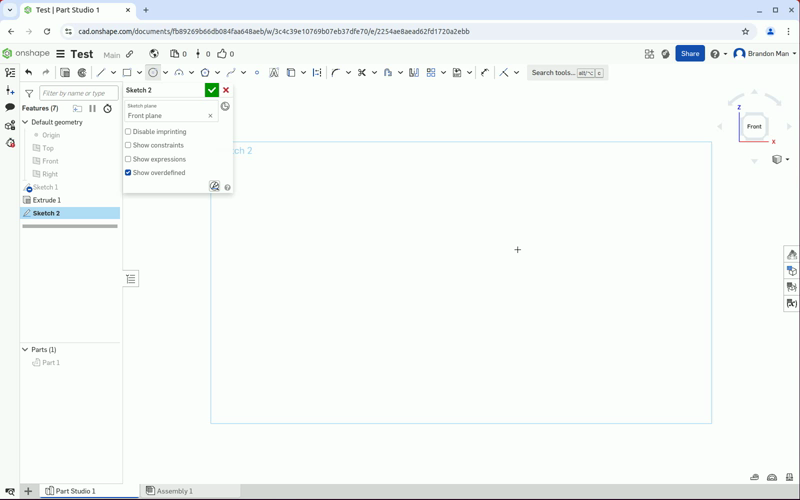
mouse_move(523, 249)
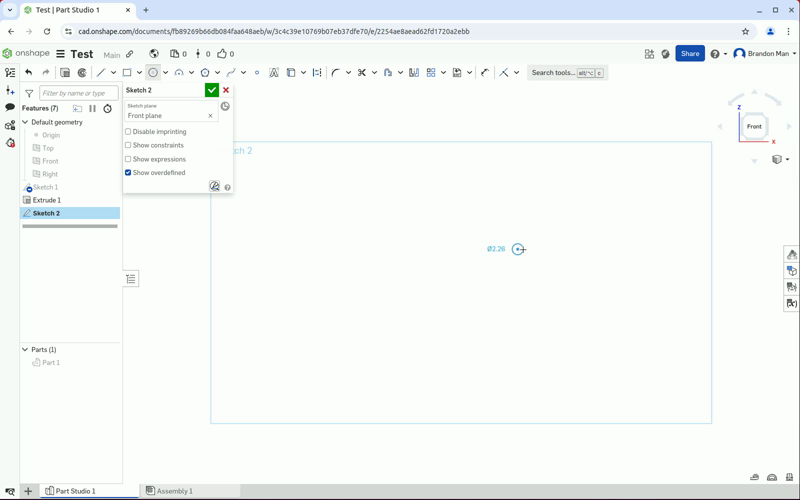
click(523, 249)
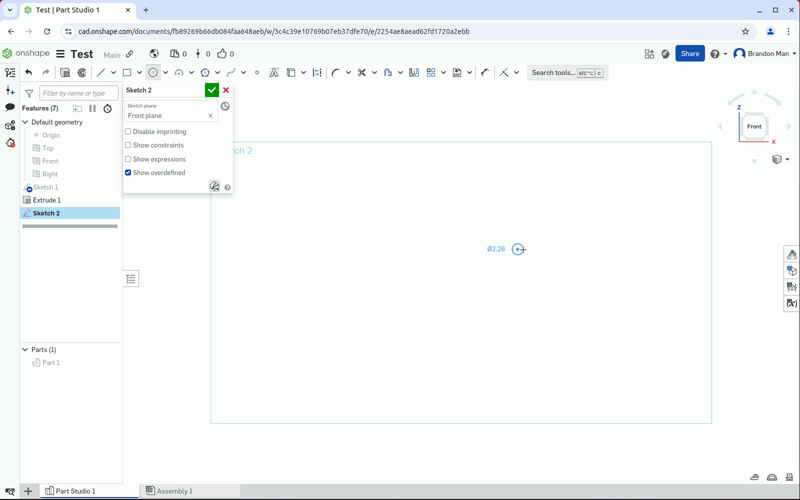
key(esc)
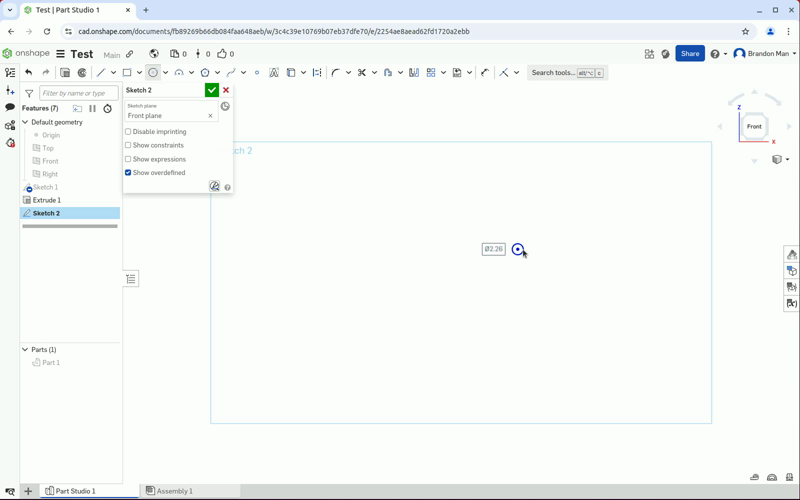
mouse_move(519, 252)
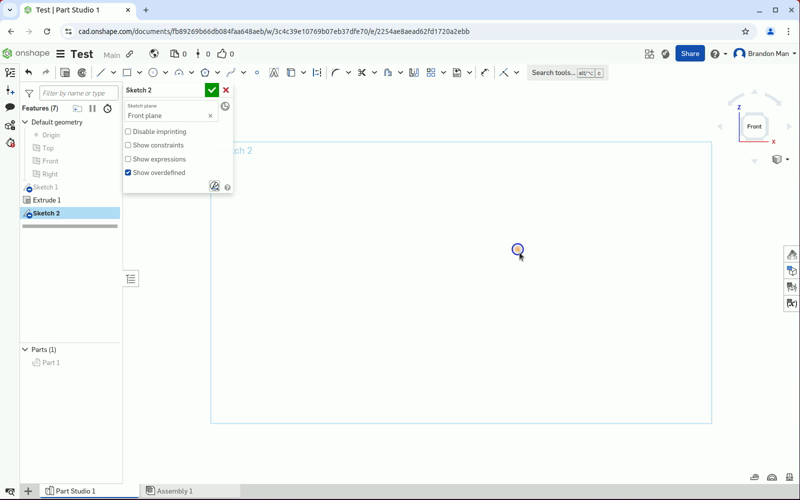
scroll(6)
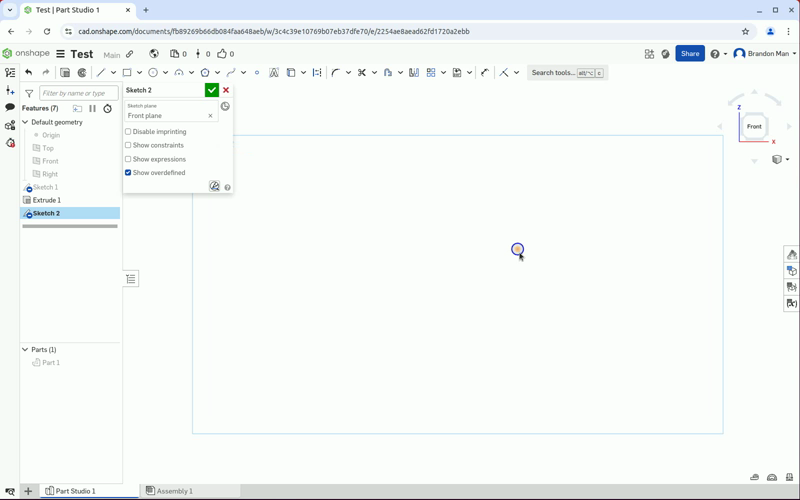
scroll(6)
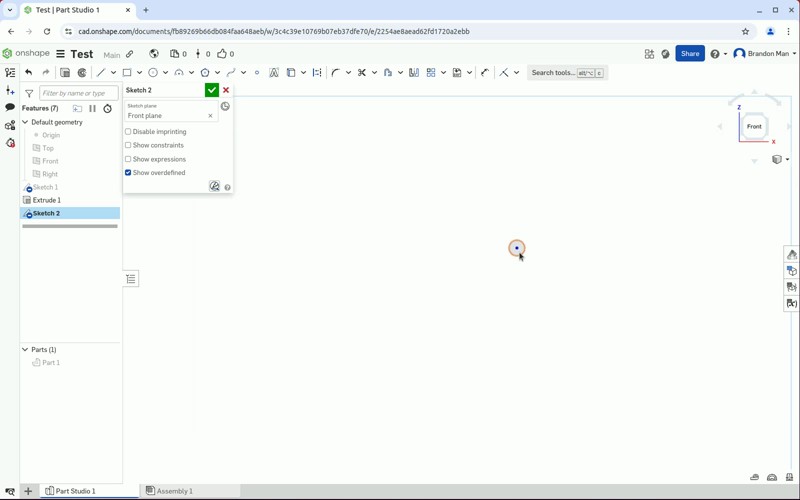
scroll(6)
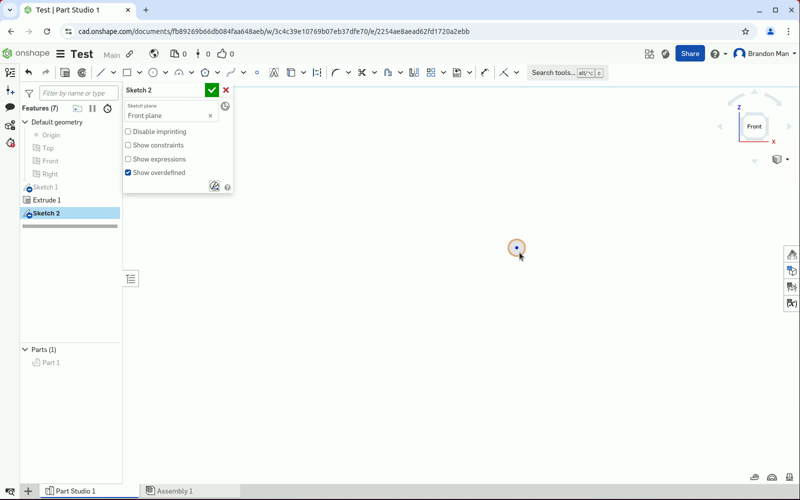
scroll(6)
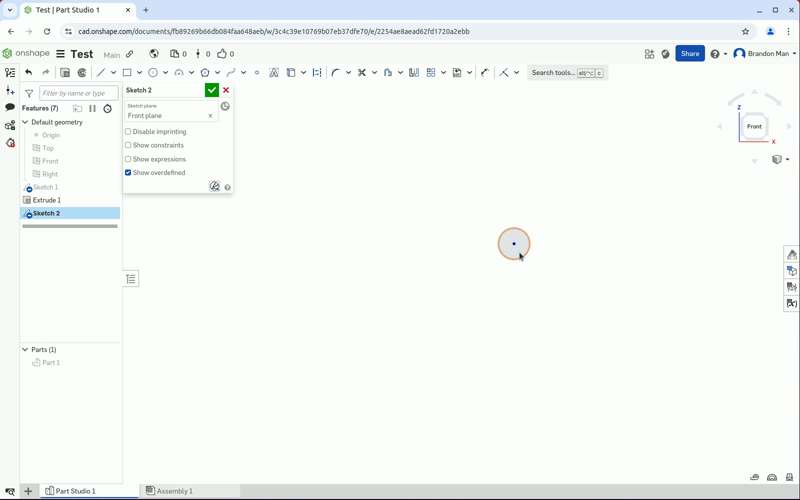
scroll(6)
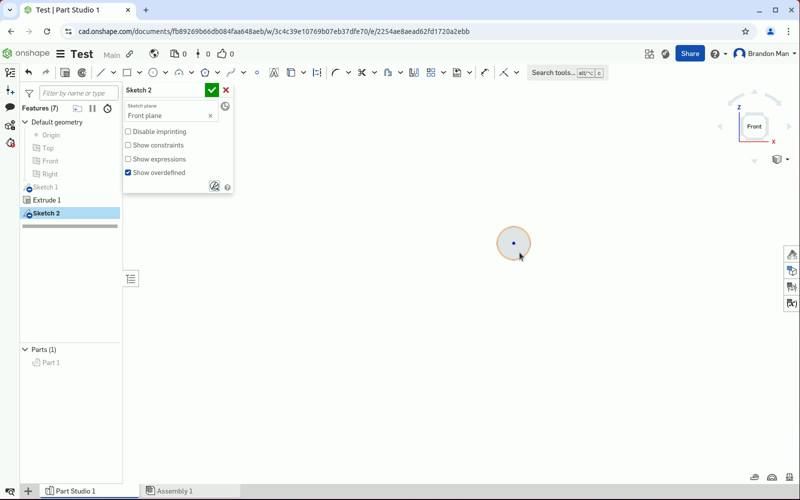
scroll(6)
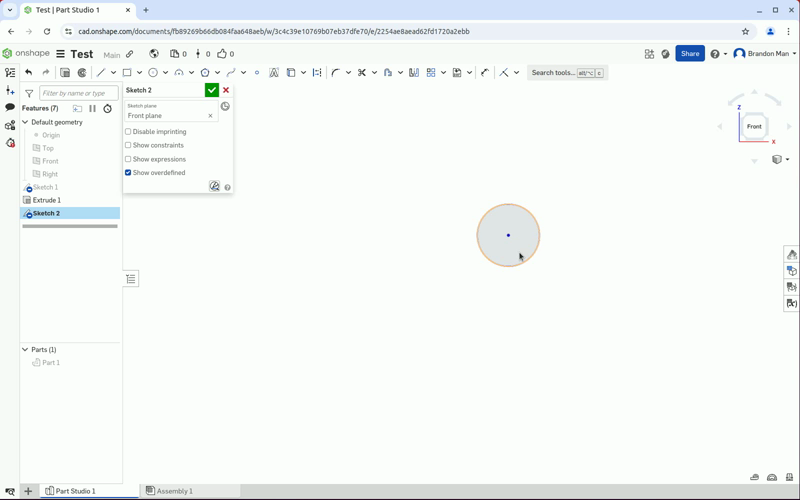
scroll(6)
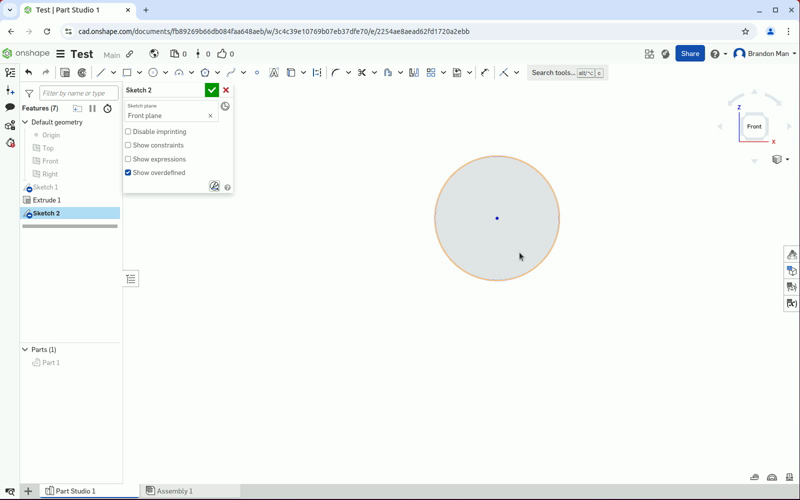
click(519, 252)
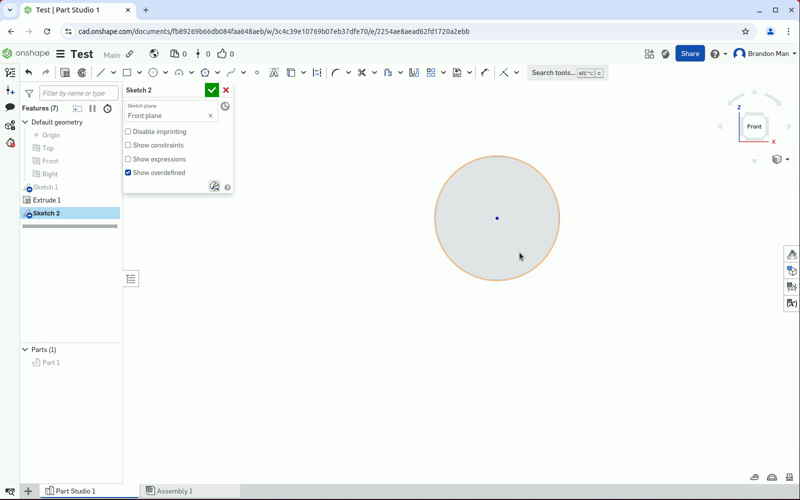
scroll(-6)
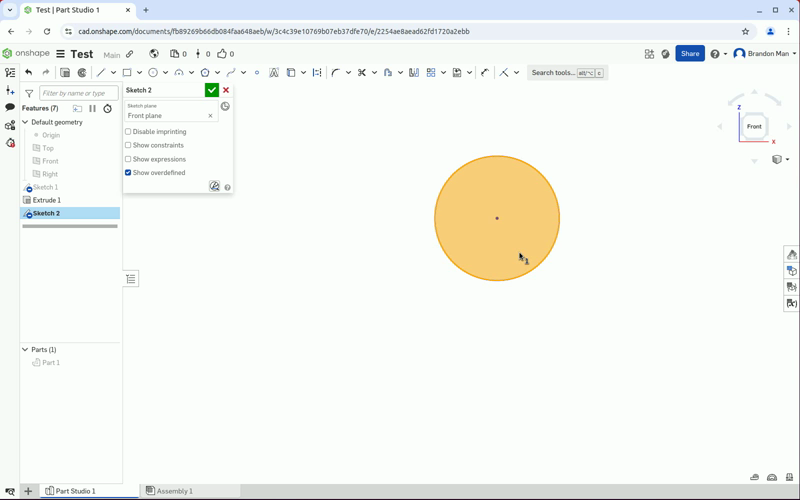
scroll(-6)
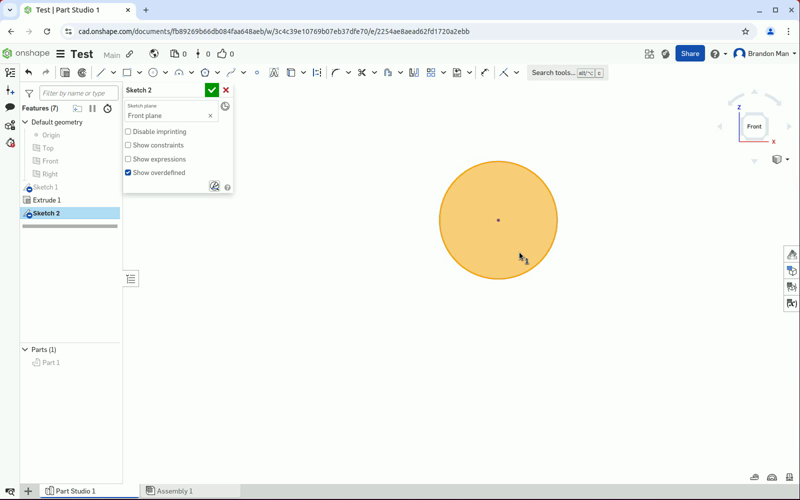
scroll(-6)
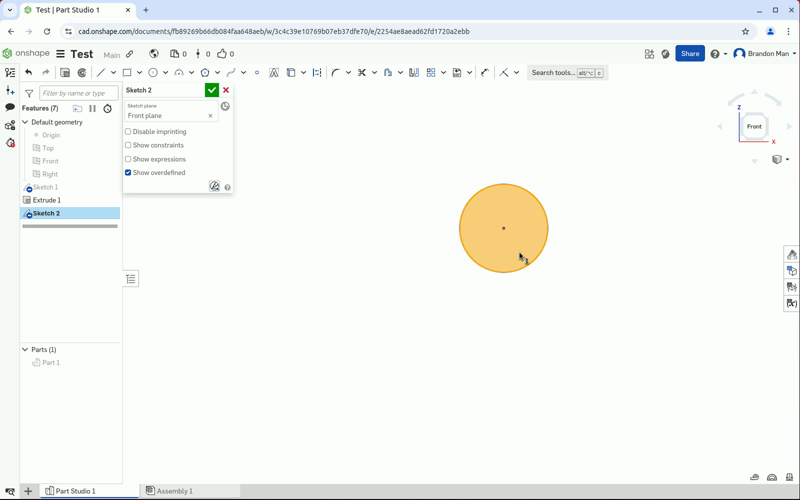
scroll(-6)
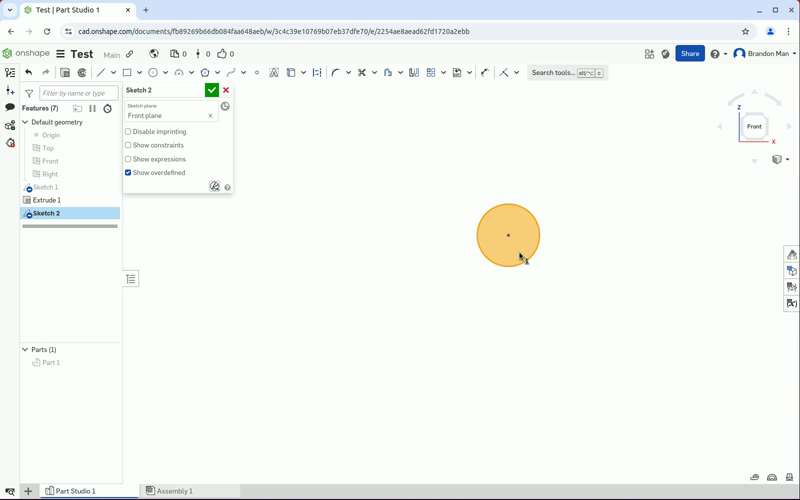
scroll(-6)
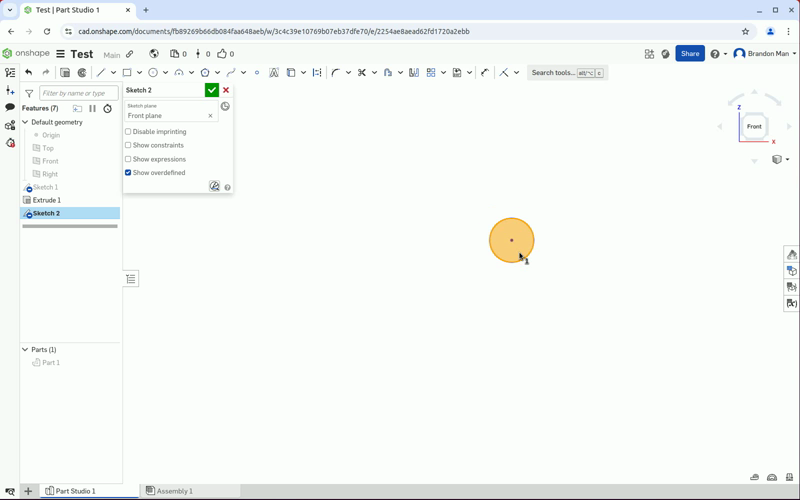
scroll(-6)
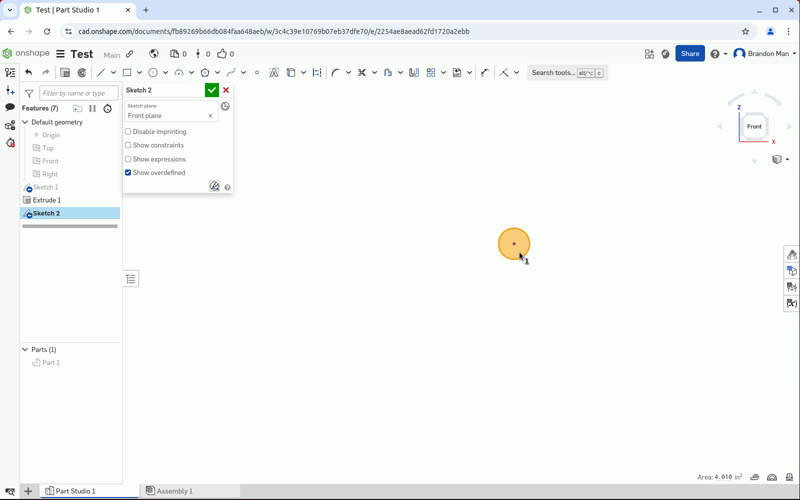
scroll(-6)
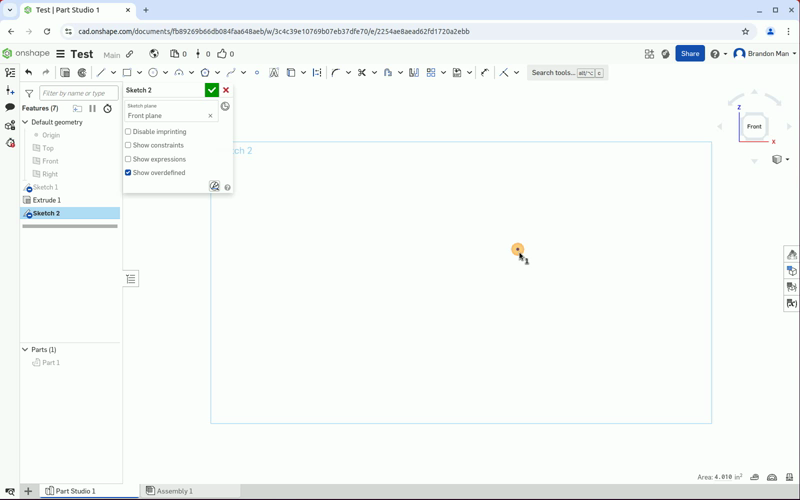
mouse_move(73, 352)
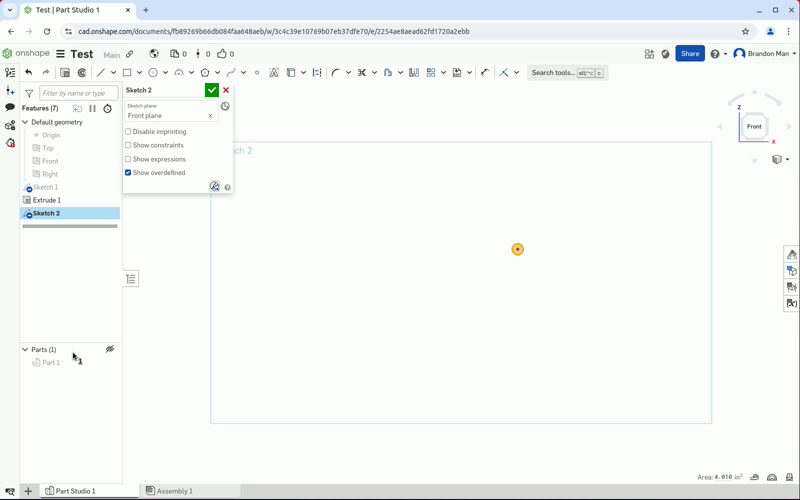
key(shift+y)
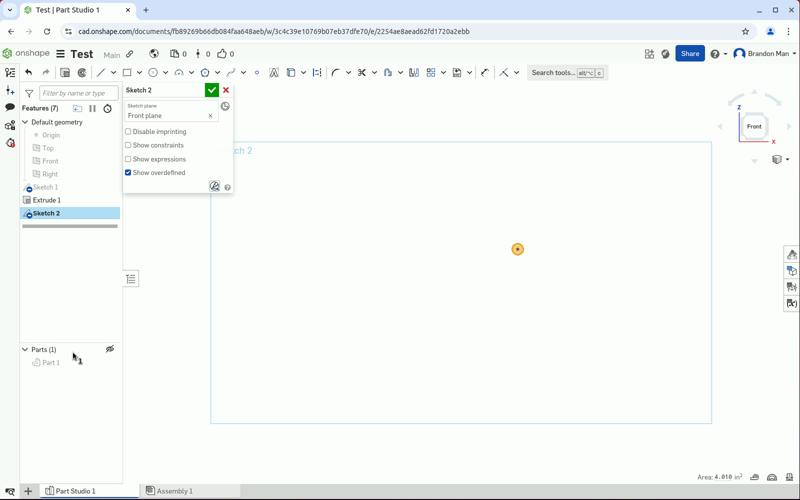
key(shift+e)
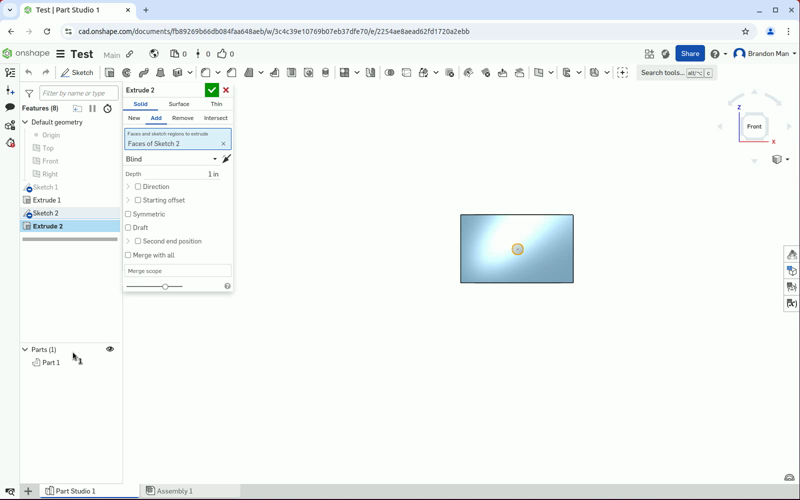
mouse_move(143, 106)
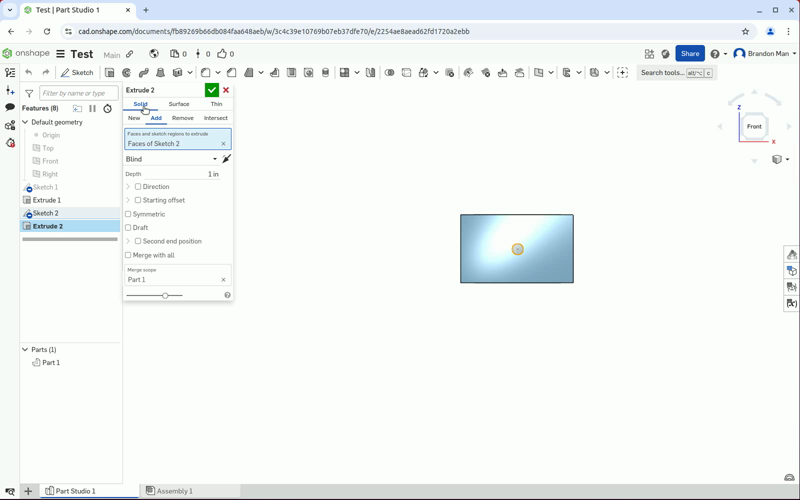
click(143, 106)
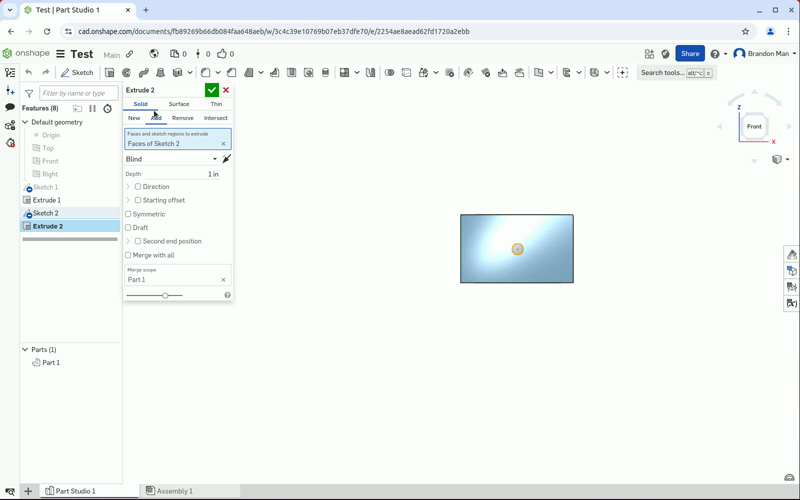
mouse_move(186, 120)
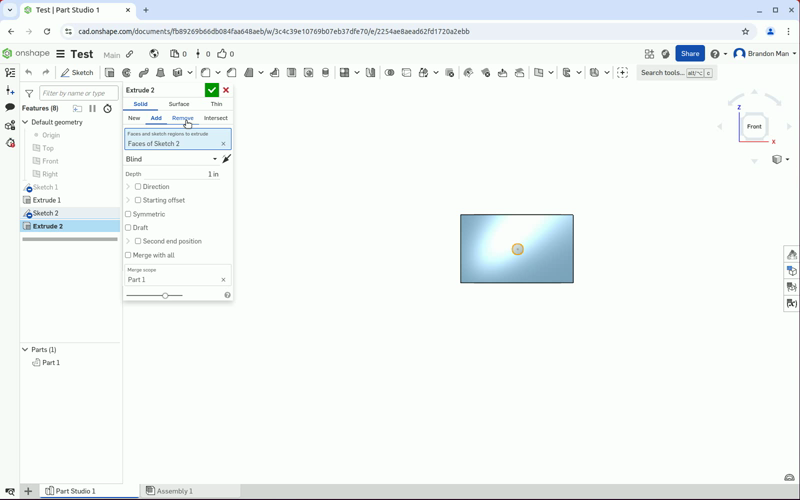
click(186, 120)
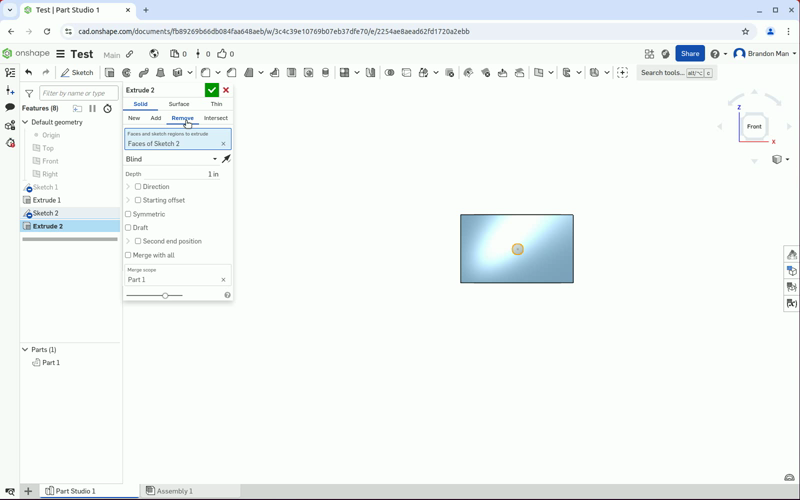
key(tab, 4)
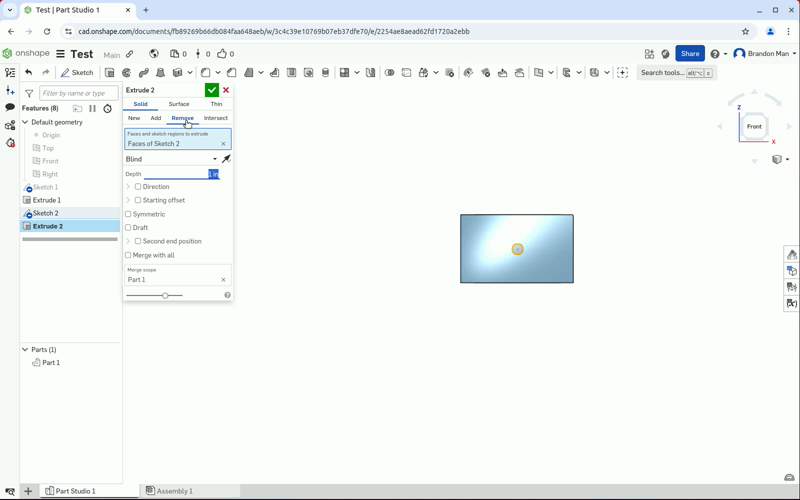
text(23.108)
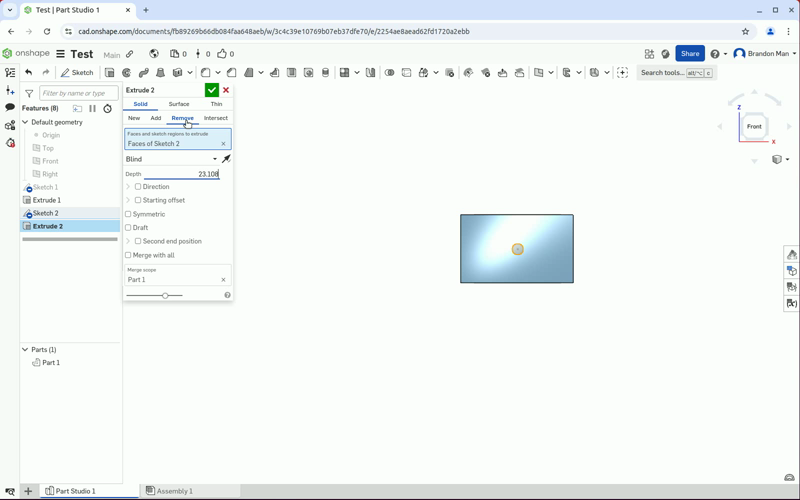
key(tab, 6)
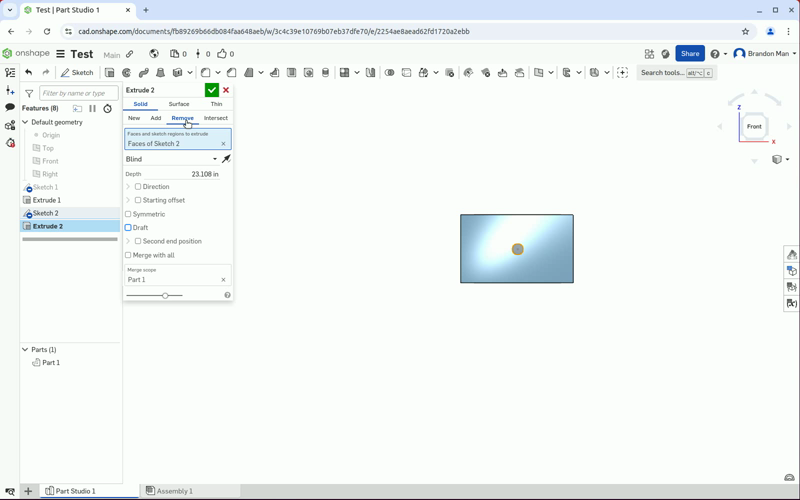
key(space)
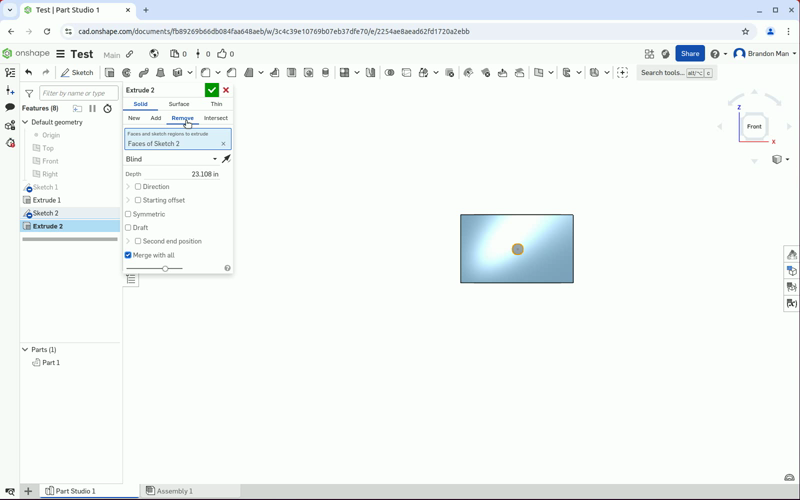
key(enter)
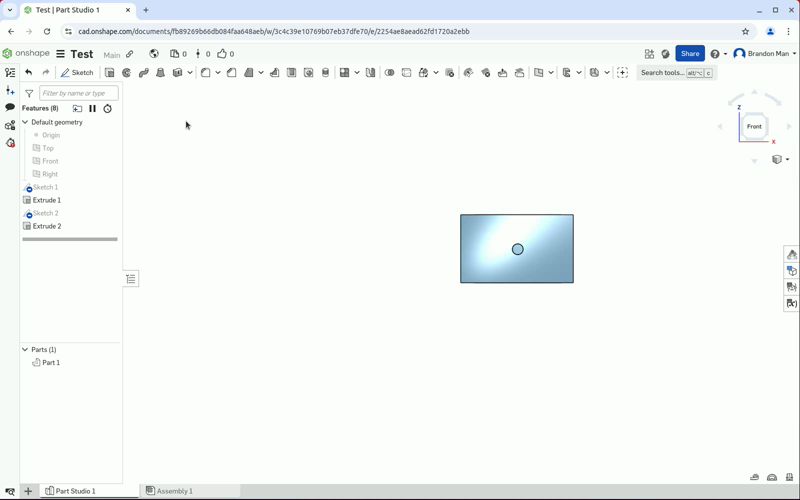
key(shift+h)
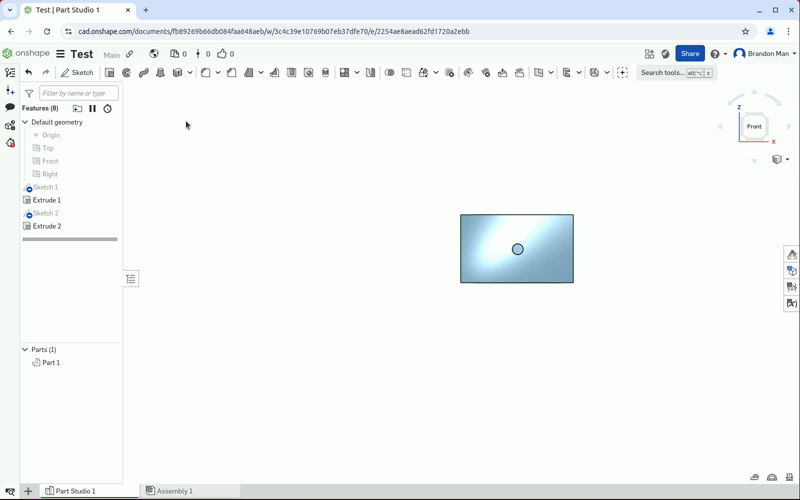
key(shift+h)
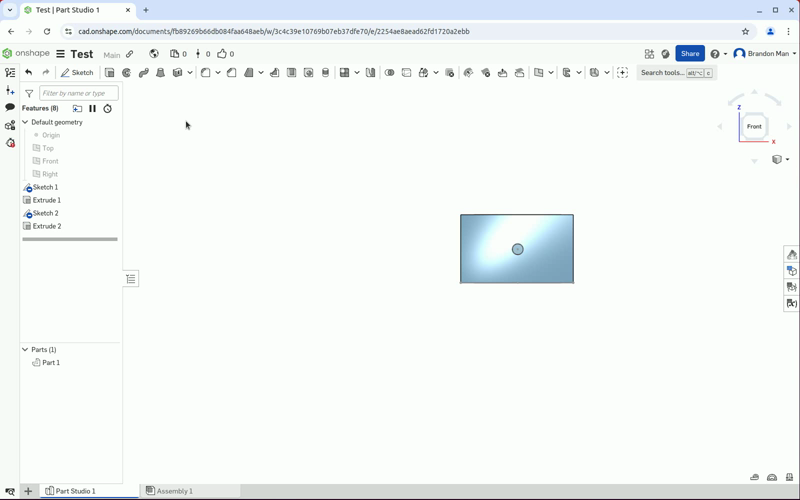
key(shift+7)
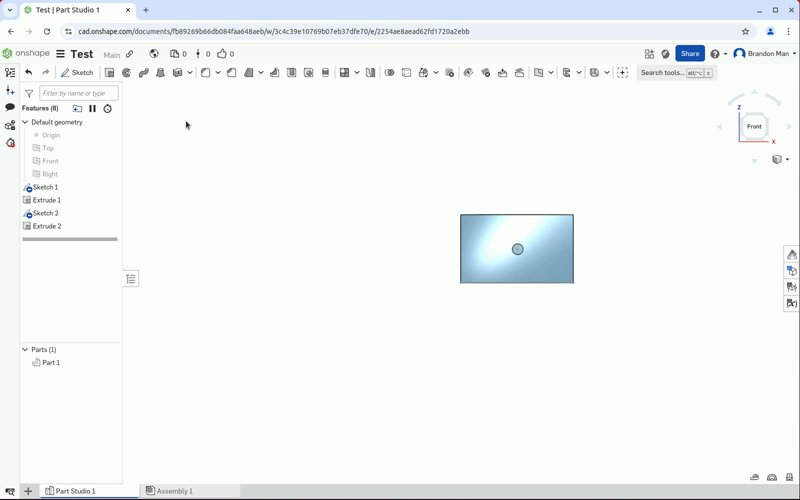
key(left, 2)
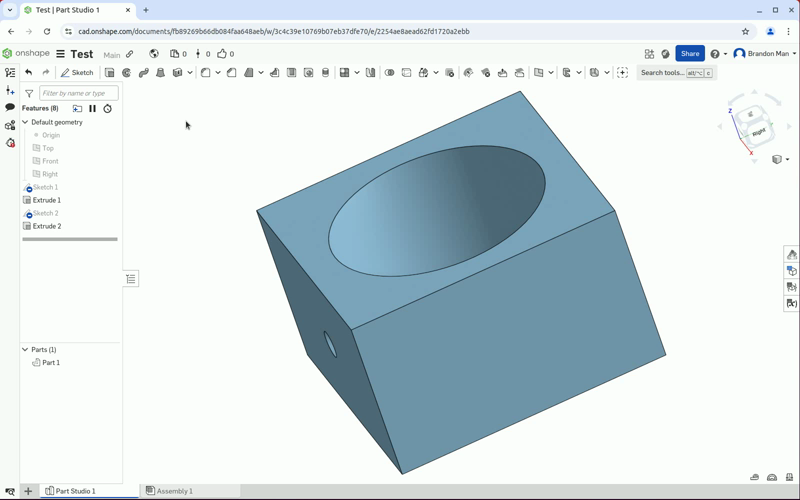
key(down, 2)
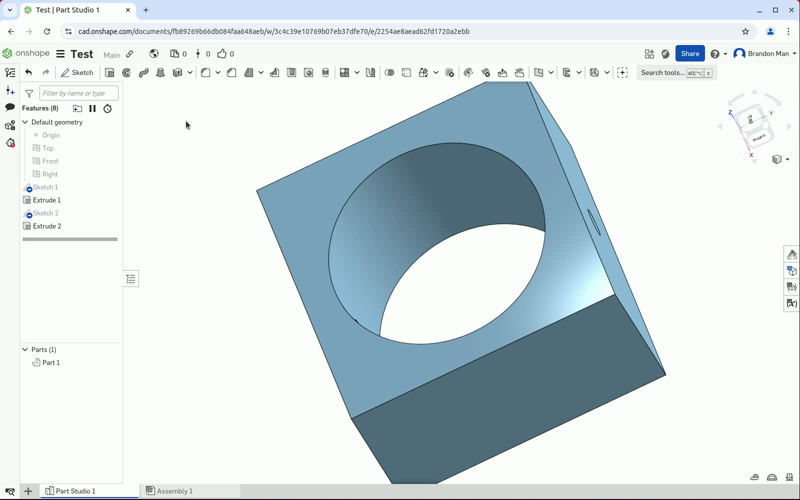
key(up, 2)
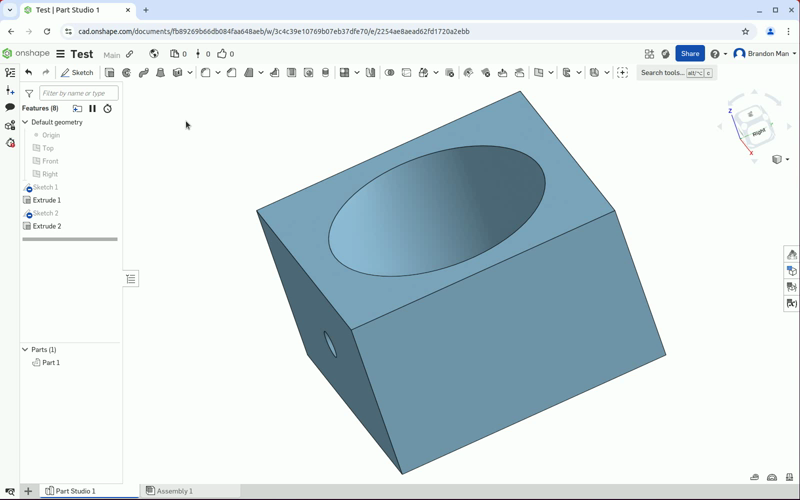
key(right, 2)
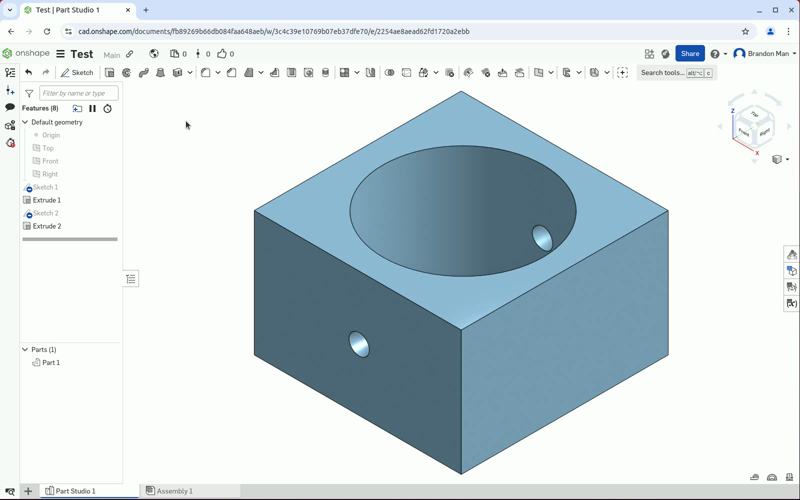
mouse_move(73, 189)
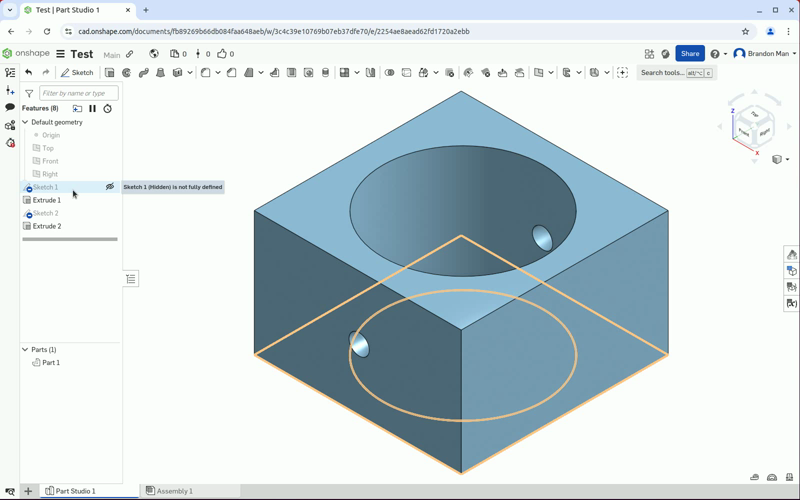
click(73, 189)